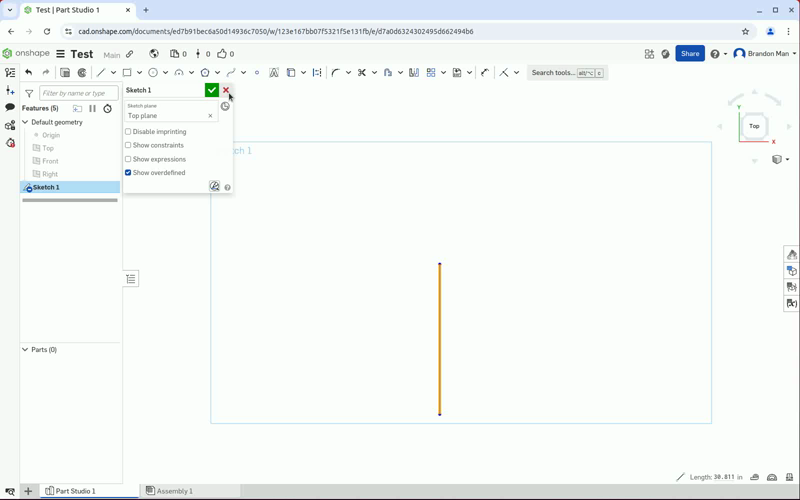
key(shift+h)
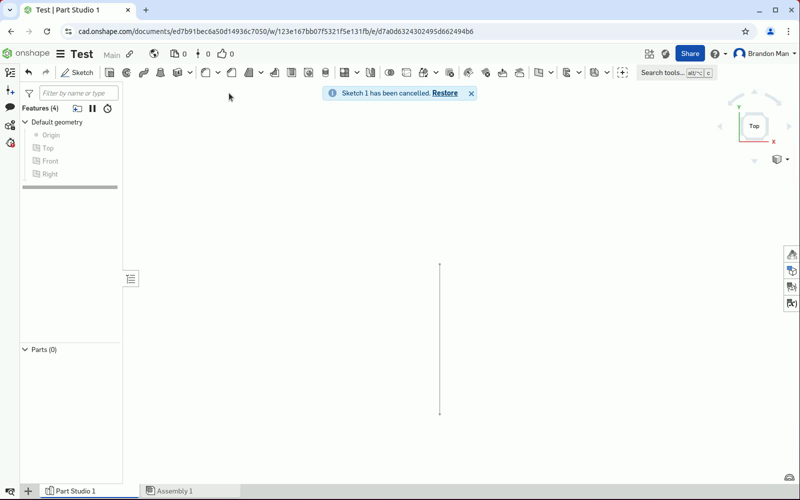
mouse_move(73, 352)
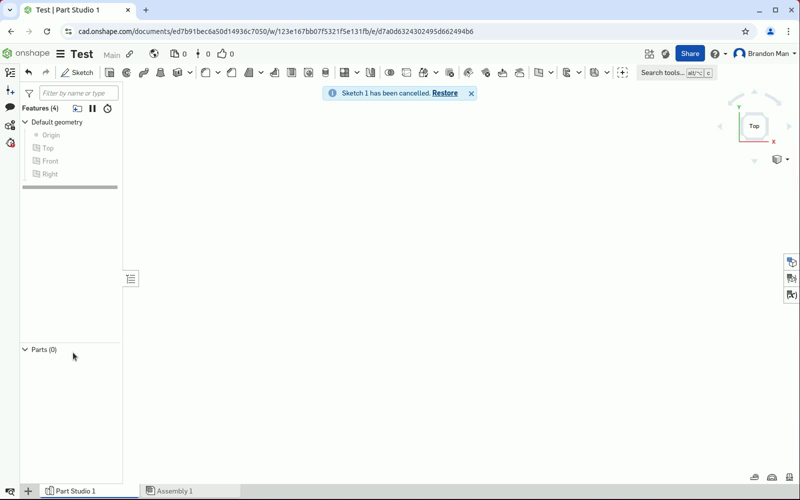
key(y)
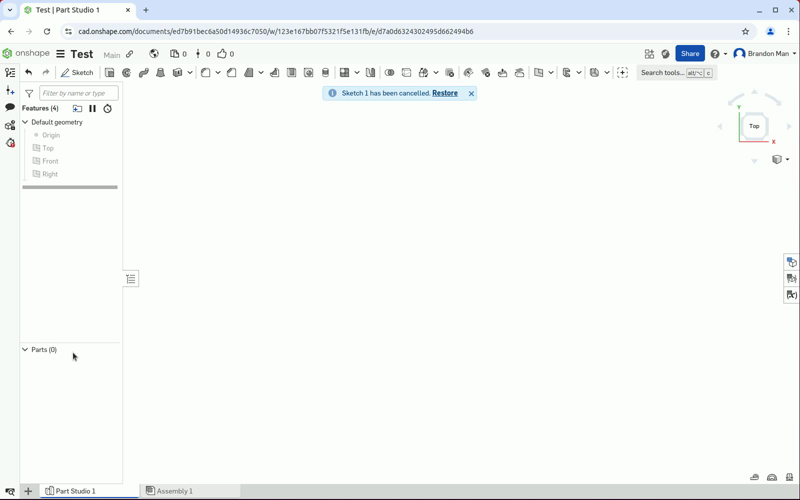
key(shift+p)
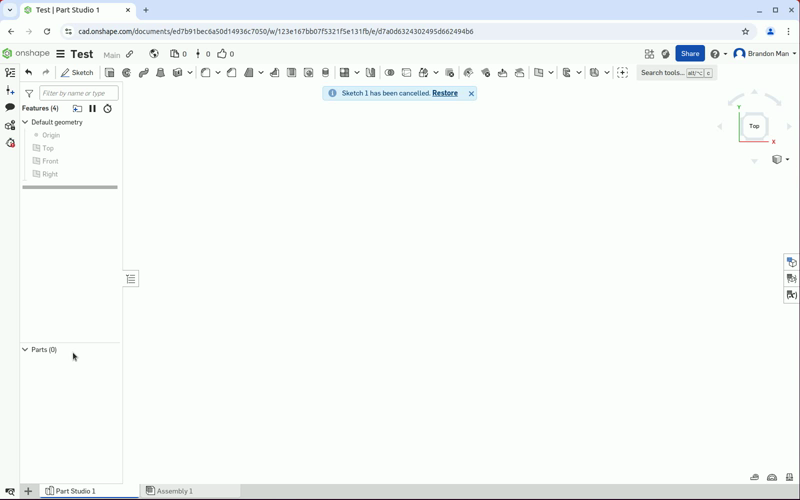
key(space)
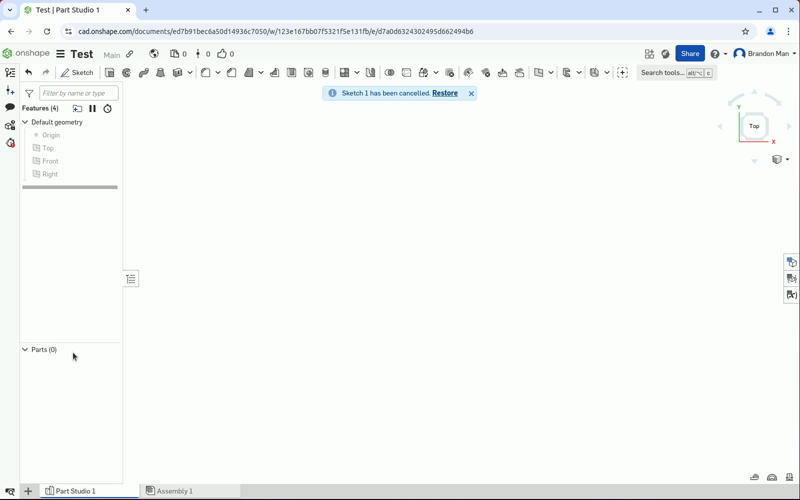
key_down(shift)
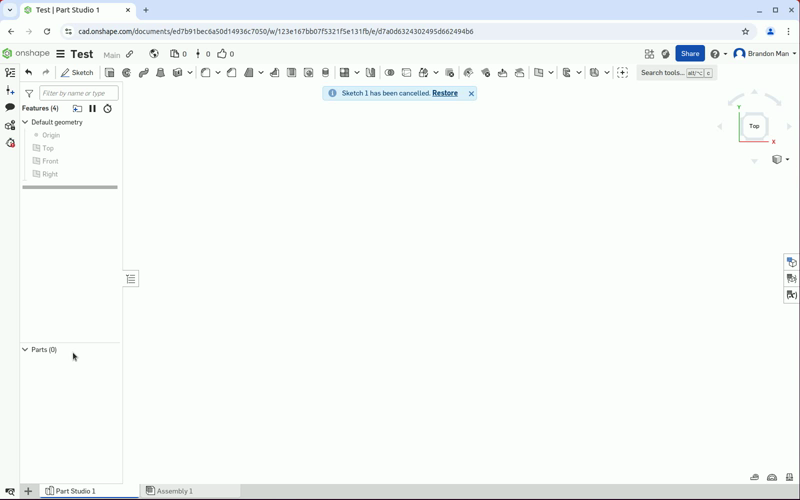
key(up)
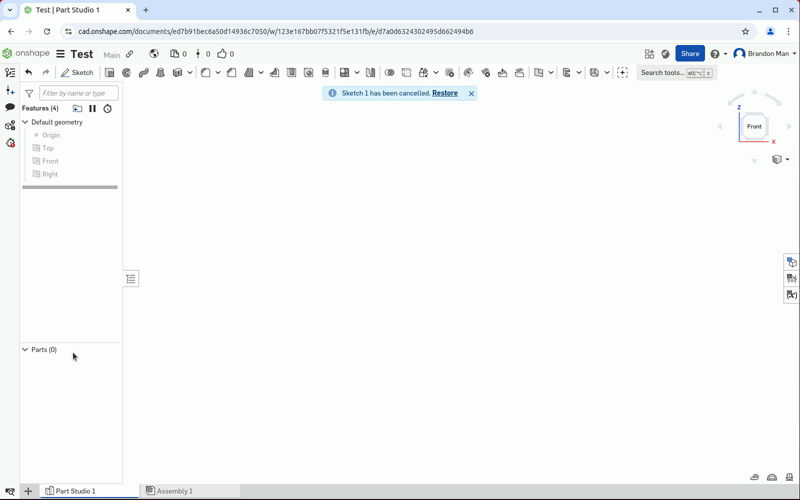
key_up(shift)
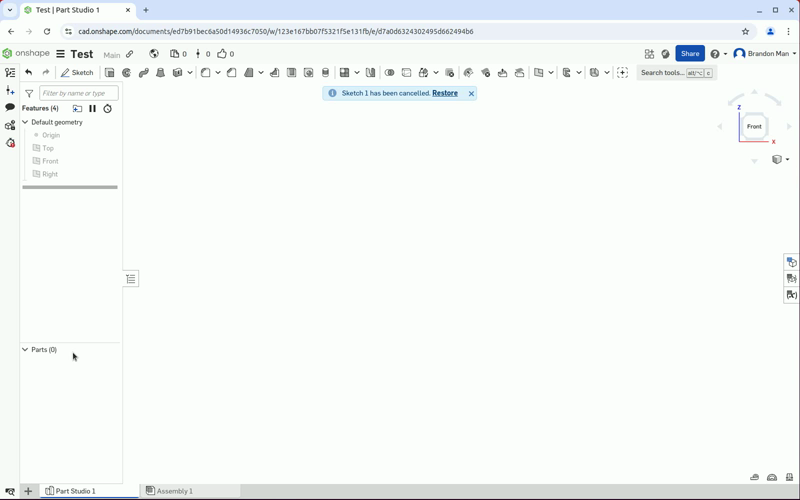
key(space)
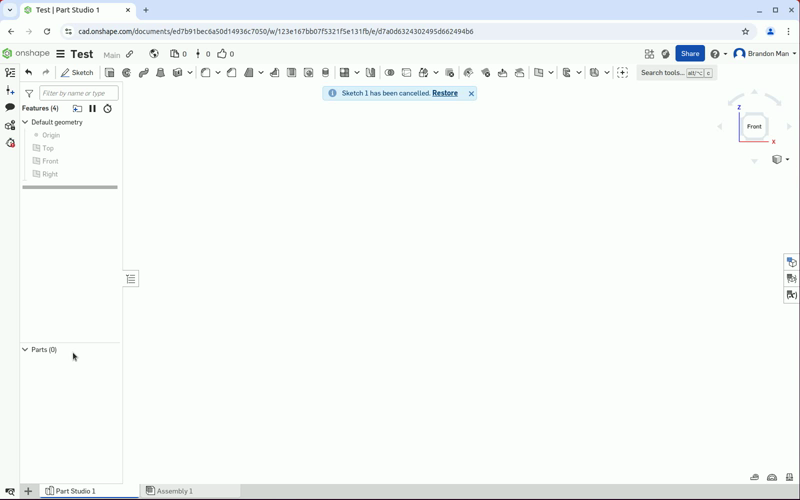
key_down(shift)
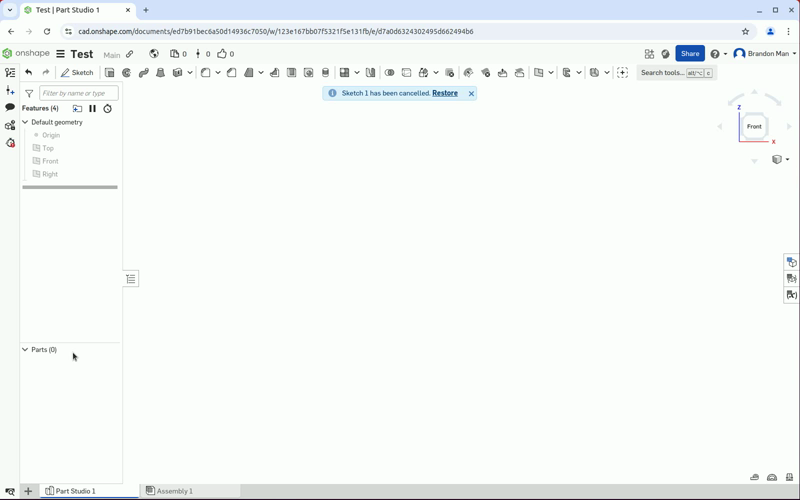
key(left)
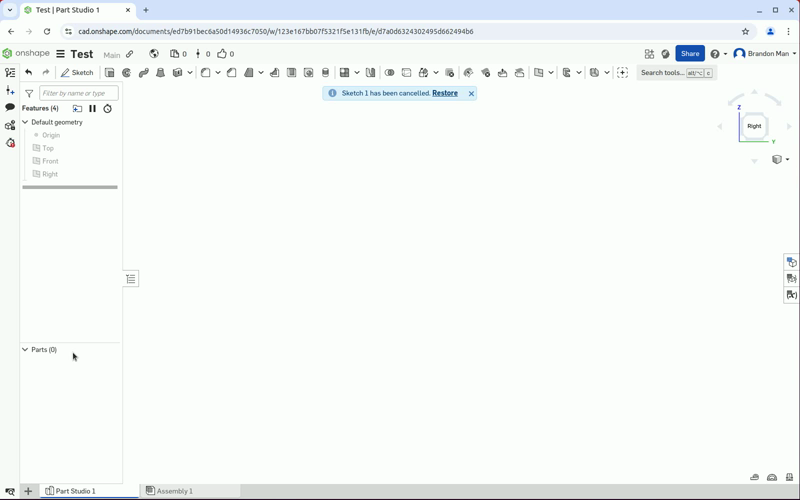
key_up(shift)
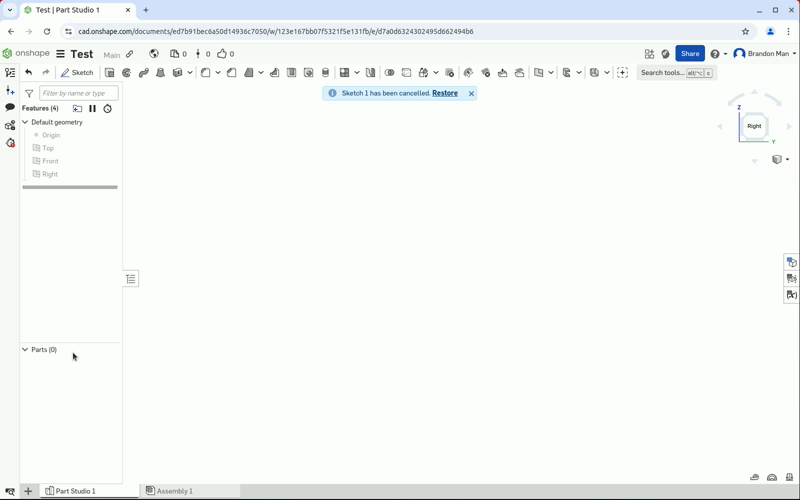
mouse_move(73, 352)
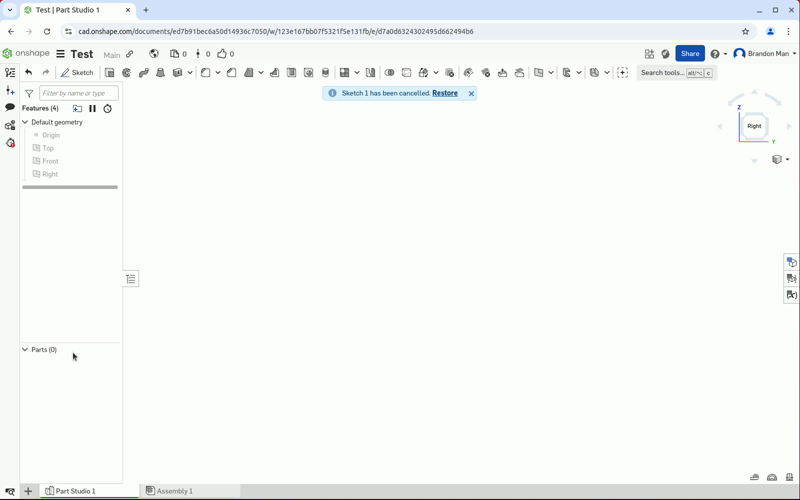
key(shift+y)
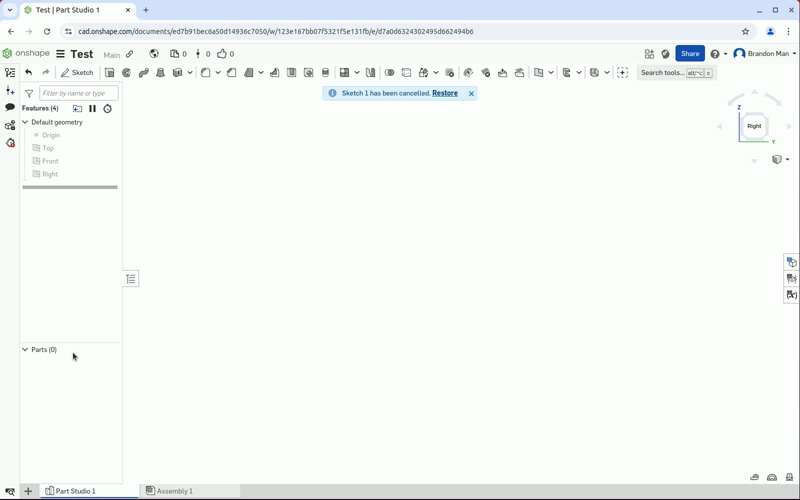
key(shift+s)
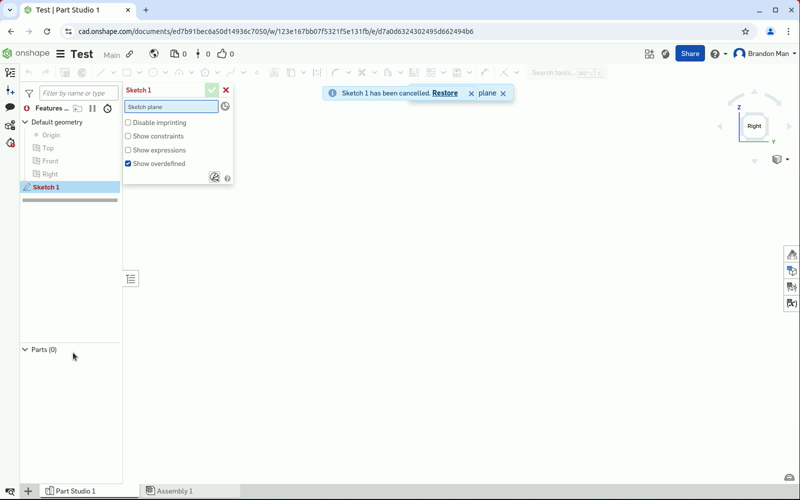
mouse_move(73, 176)
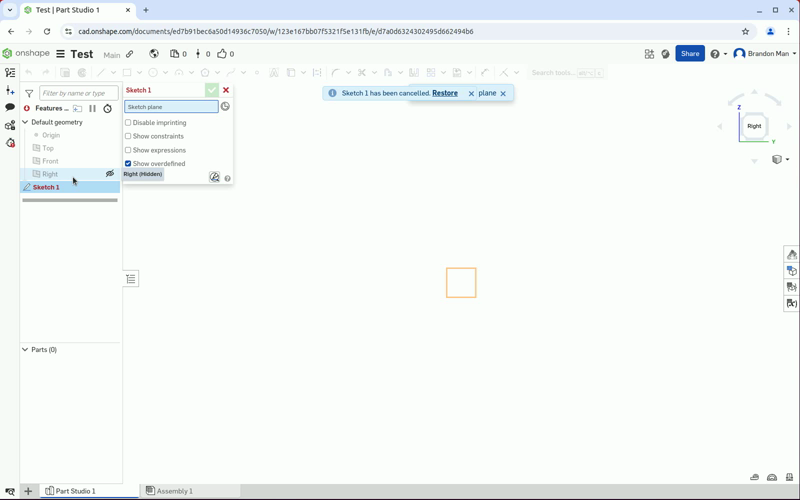
click(73, 176)
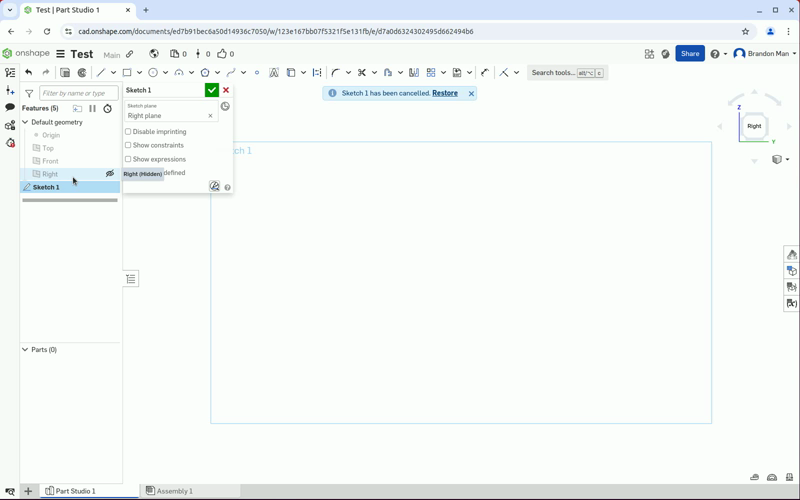
mouse_move(73, 352)
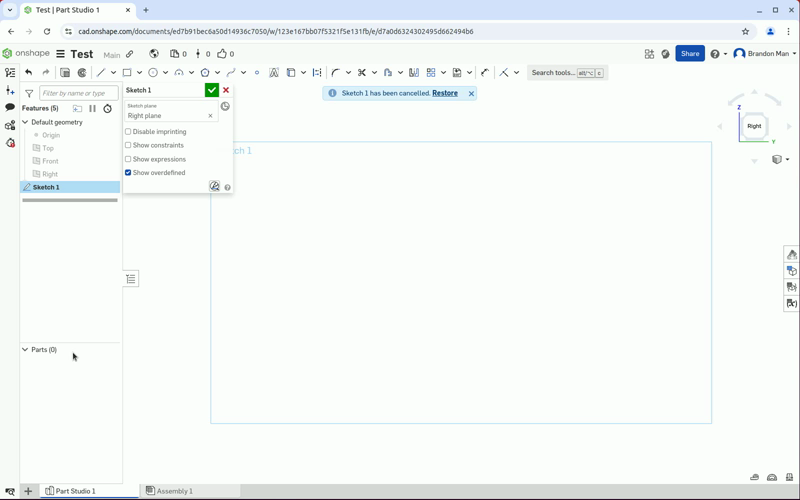
key(y)
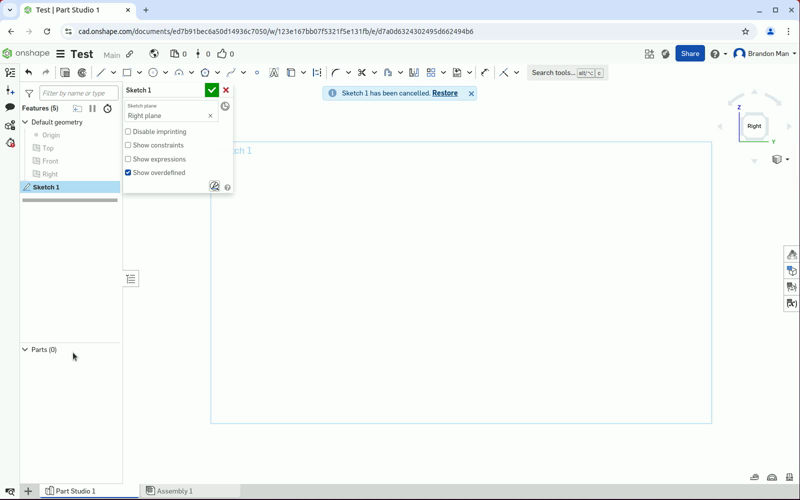
key(l)
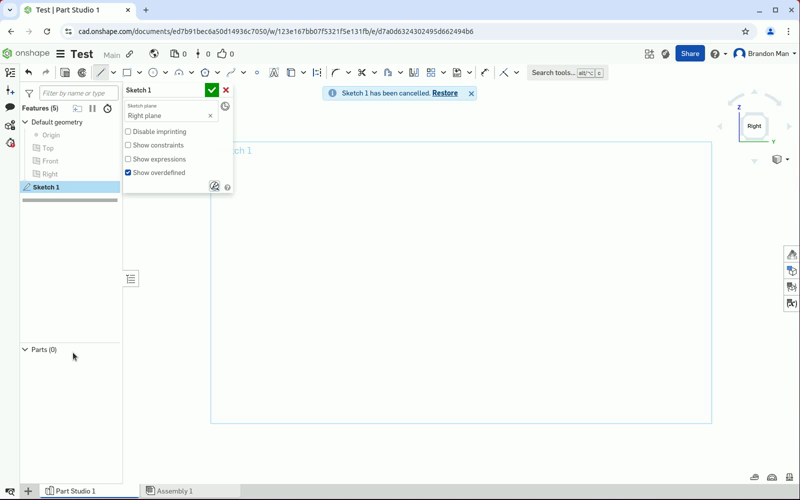
key_down(shift)
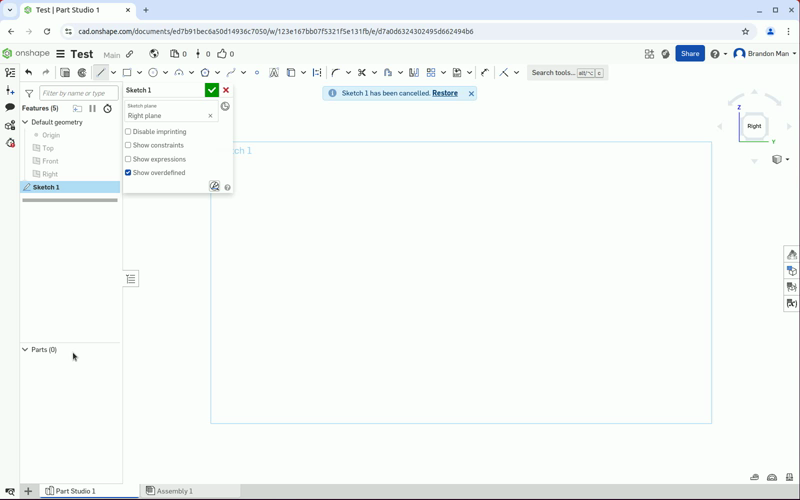
mouse_move(383, 290)
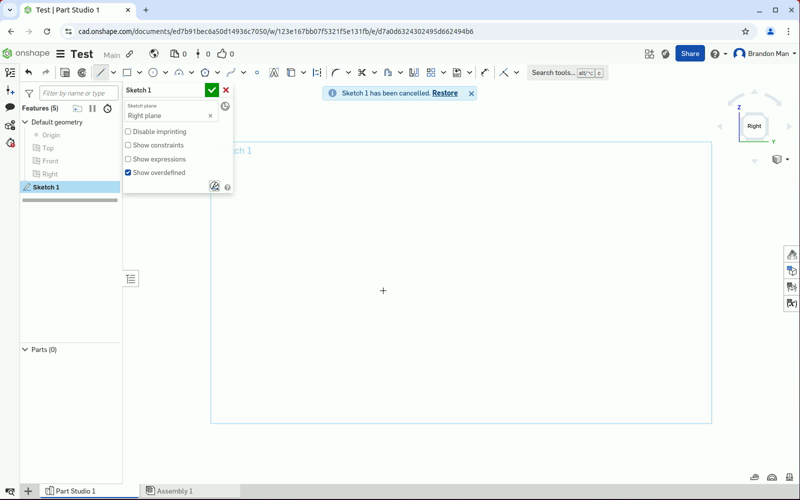
click(383, 290)
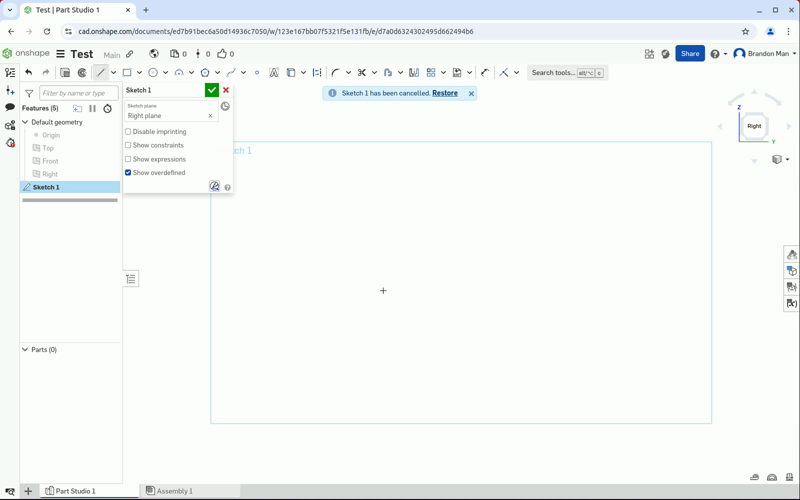
key_up(shift)
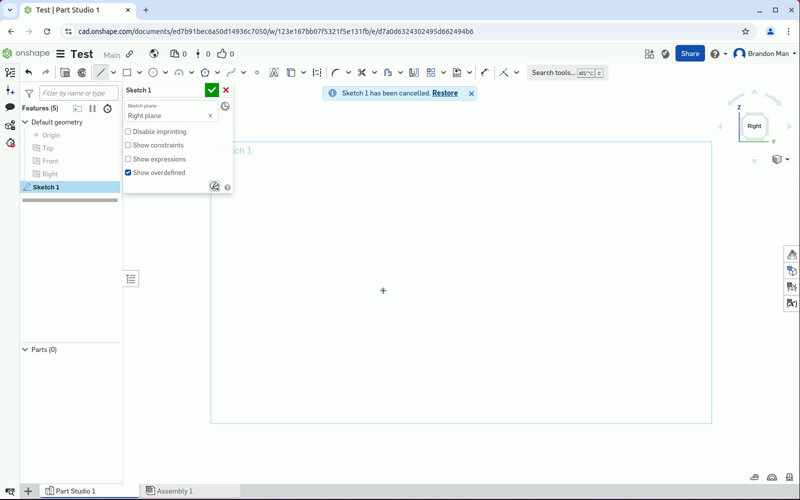
key_down(shift)
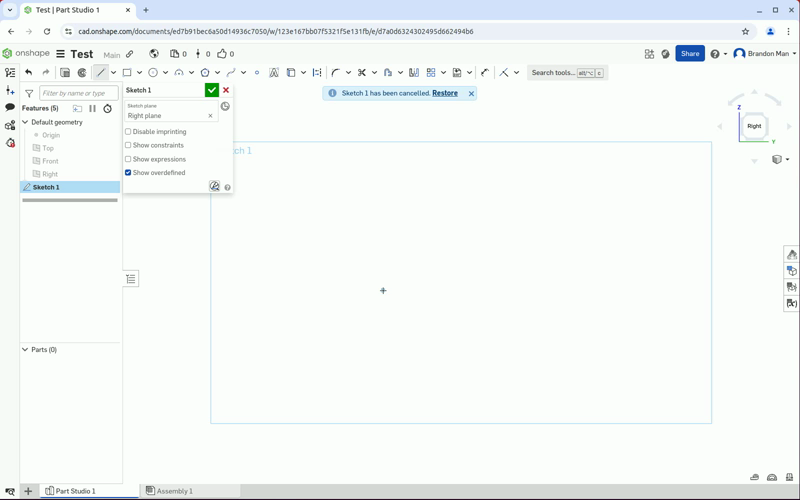
mouse_move(537, 290)
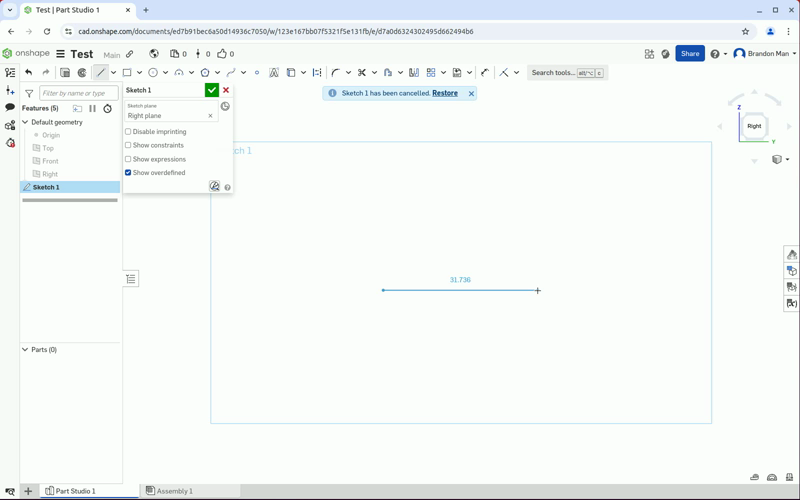
click(537, 290)
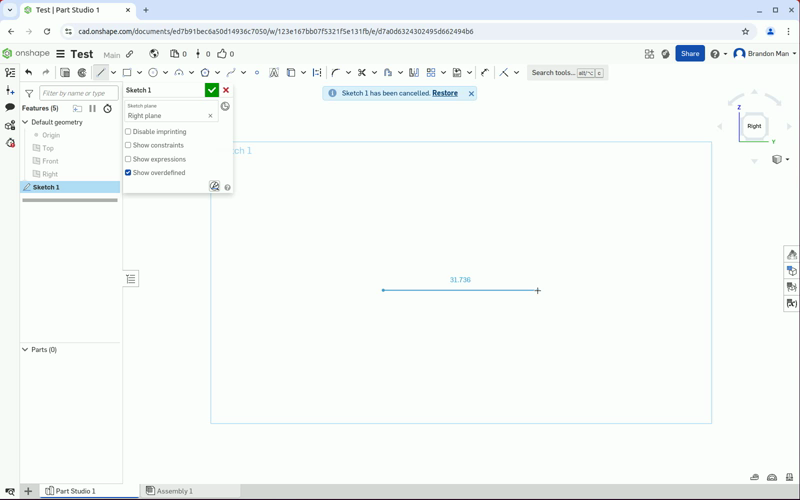
key_up(shift)
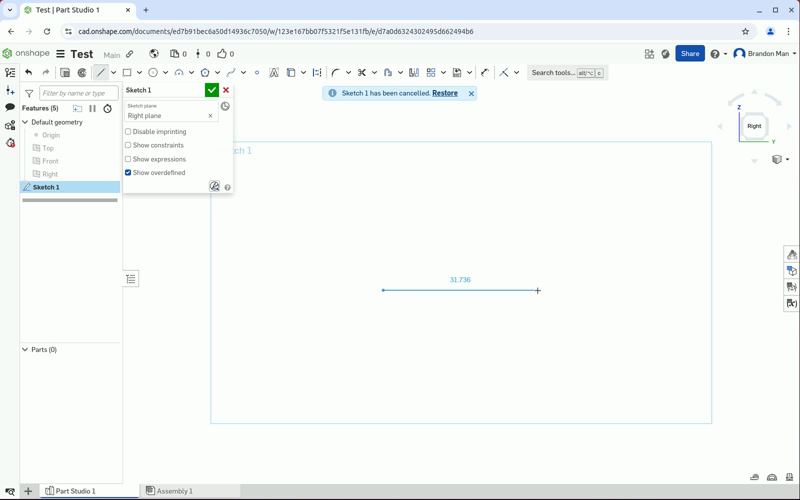
key_down(shift)
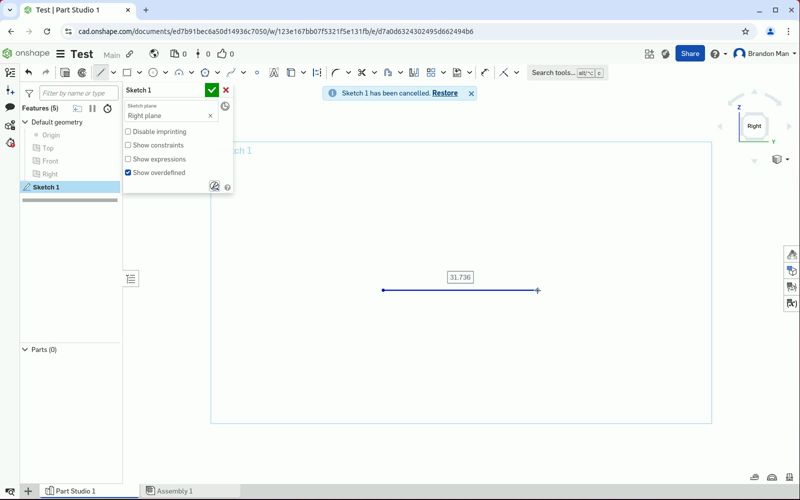
mouse_move(567, 290)
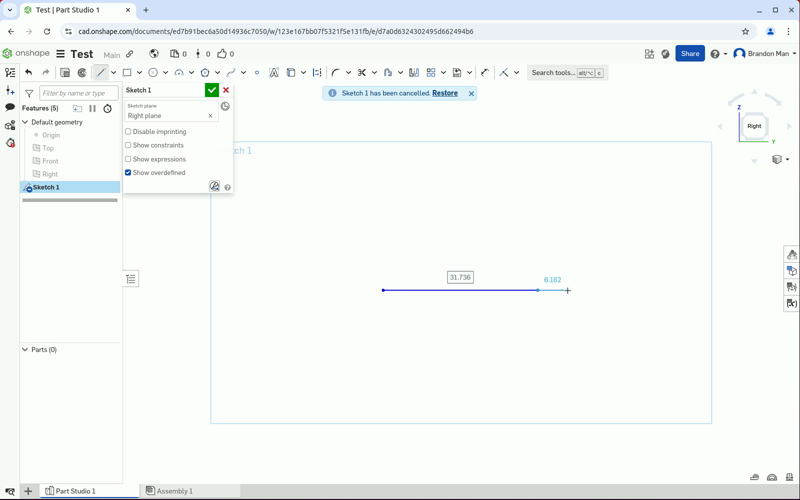
mouse_move(537, 276)
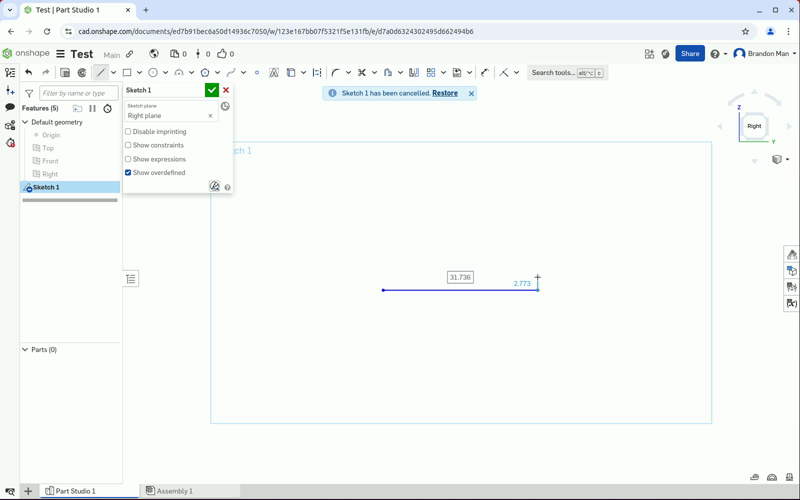
click(537, 276)
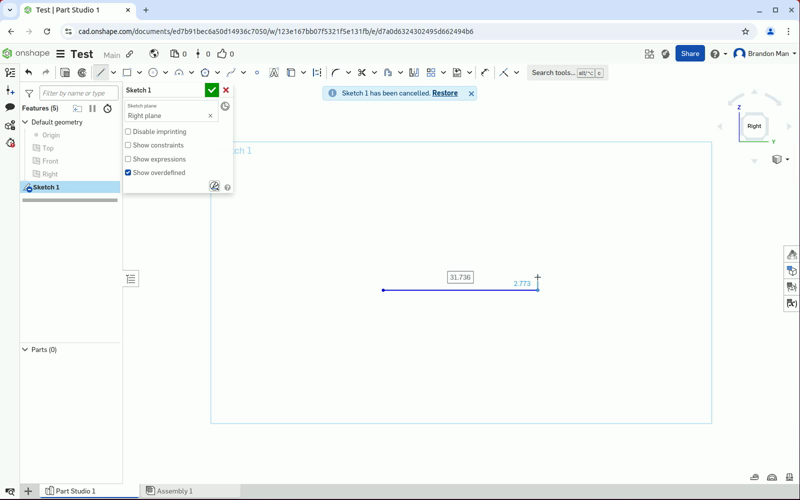
key_up(shift)
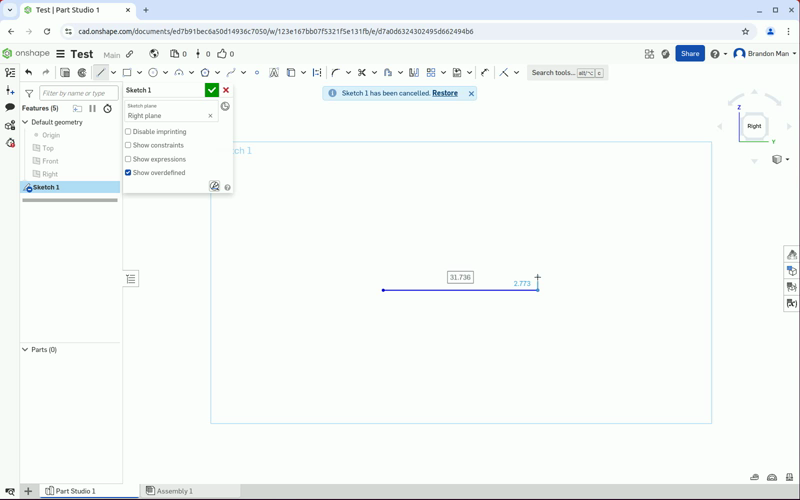
key_down(shift)
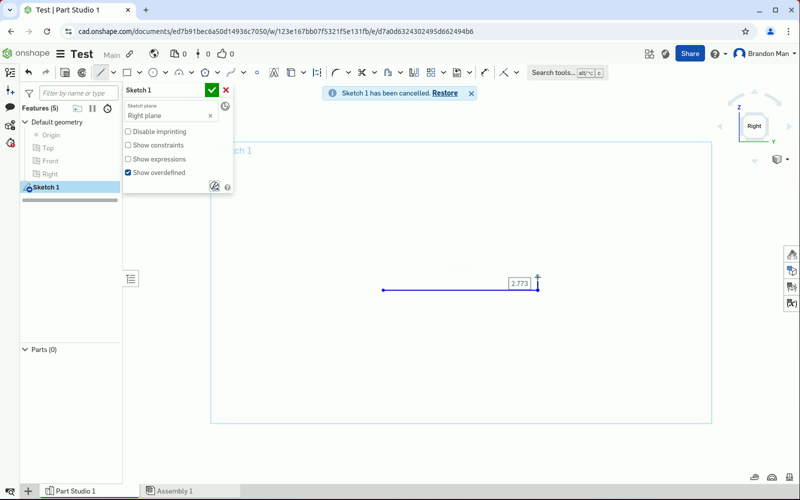
mouse_move(383, 276)
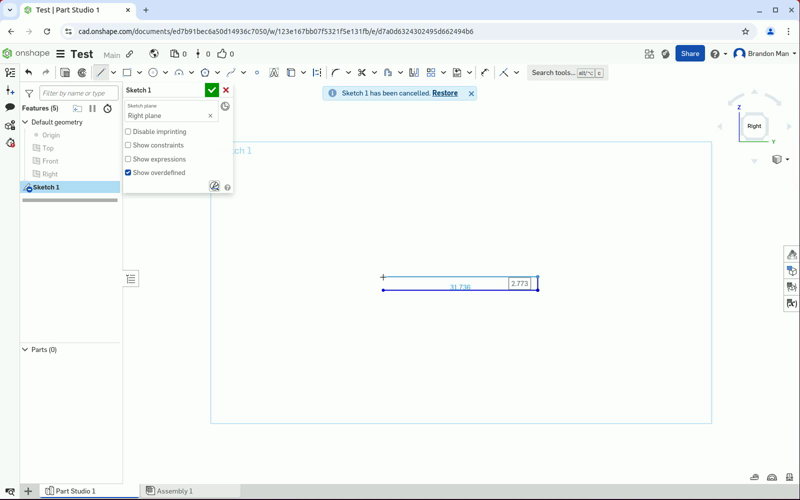
click(383, 276)
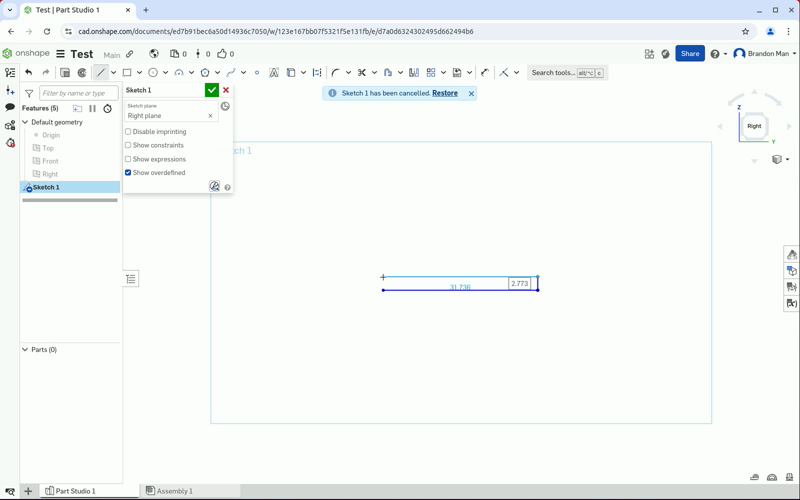
key_up(shift)
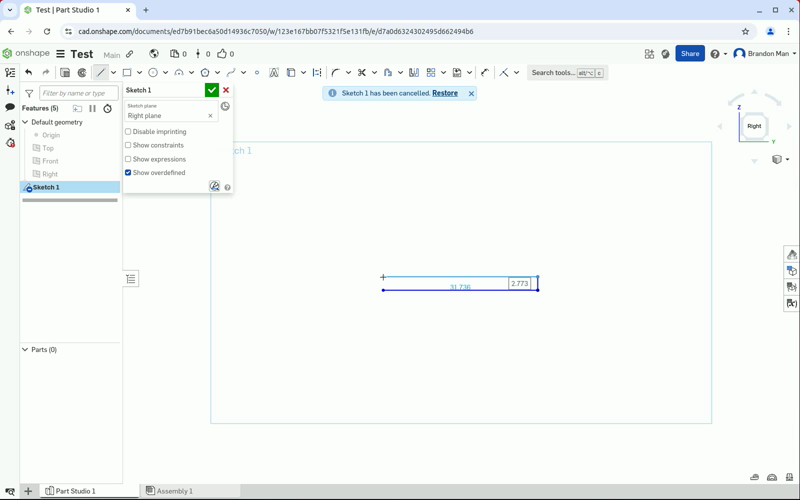
mouse_move(413, 276)
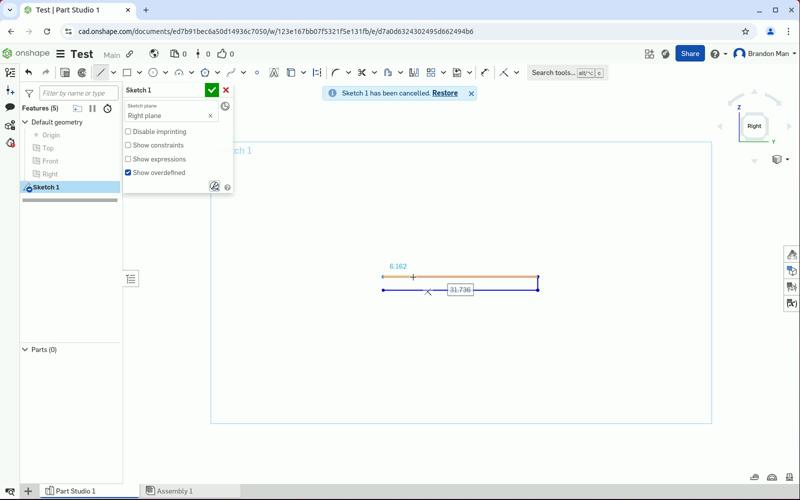
key_down(shift)
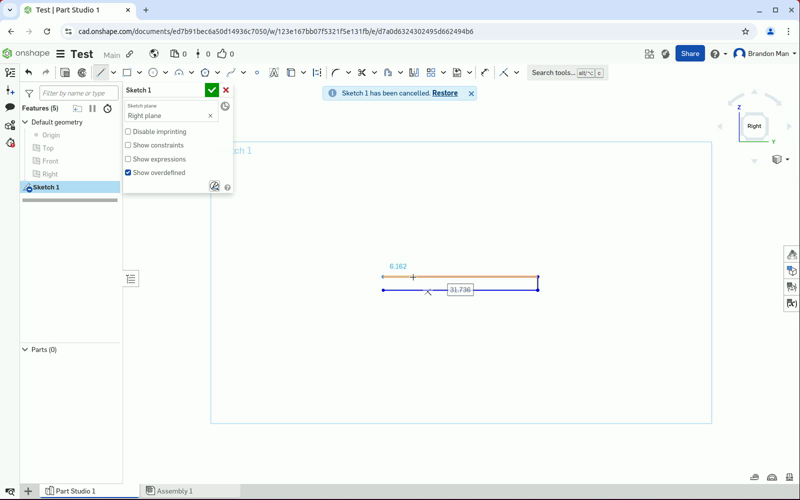
mouse_move(383, 290)
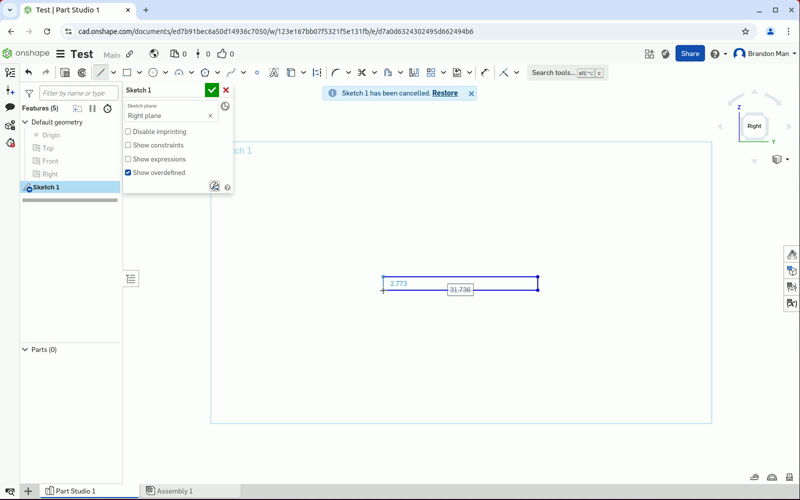
key_up(shift)
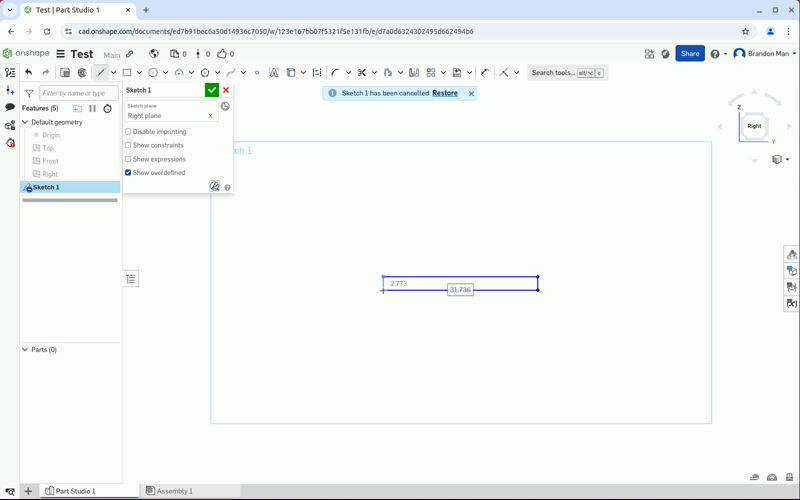
click(383, 290)
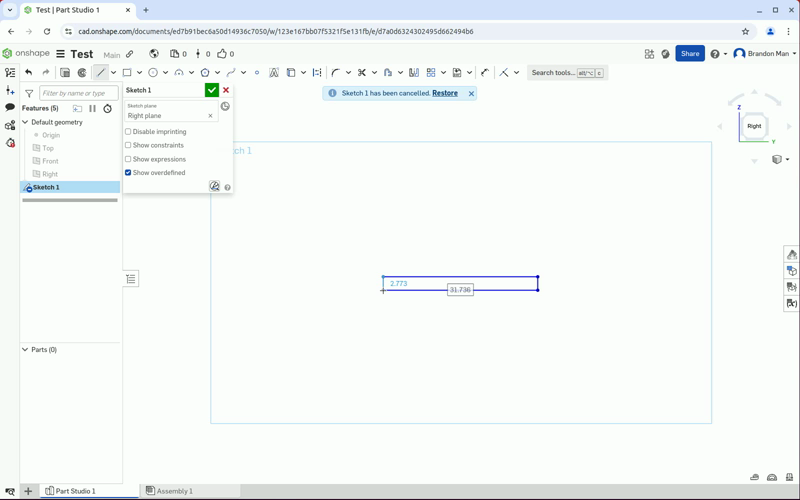
key(esc)
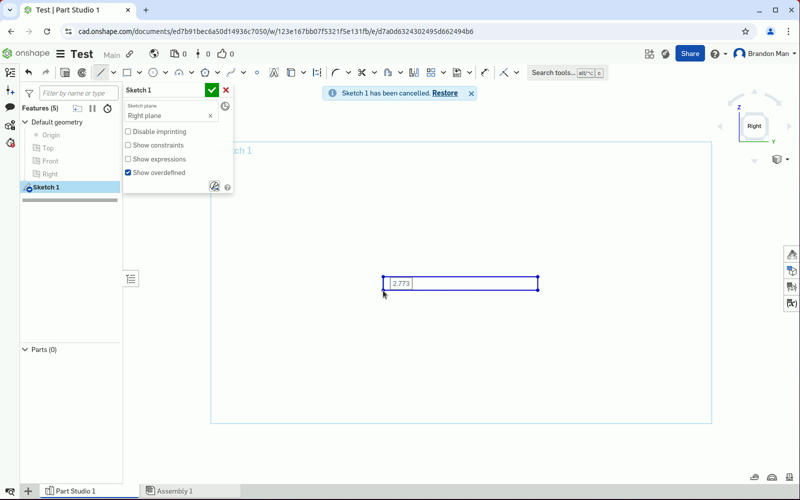
mouse_move(470, 281)
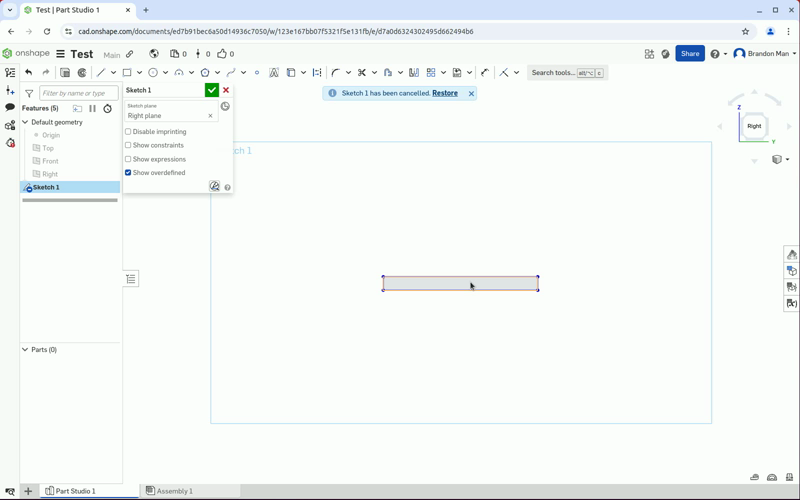
click(470, 281)
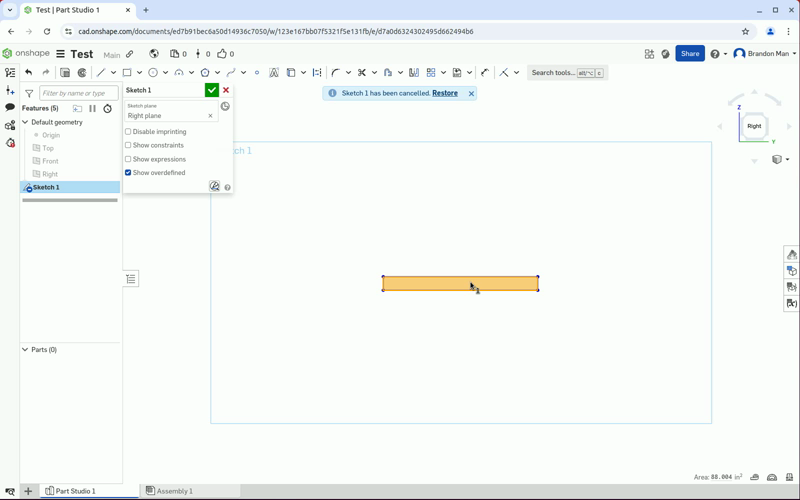
mouse_move(73, 352)
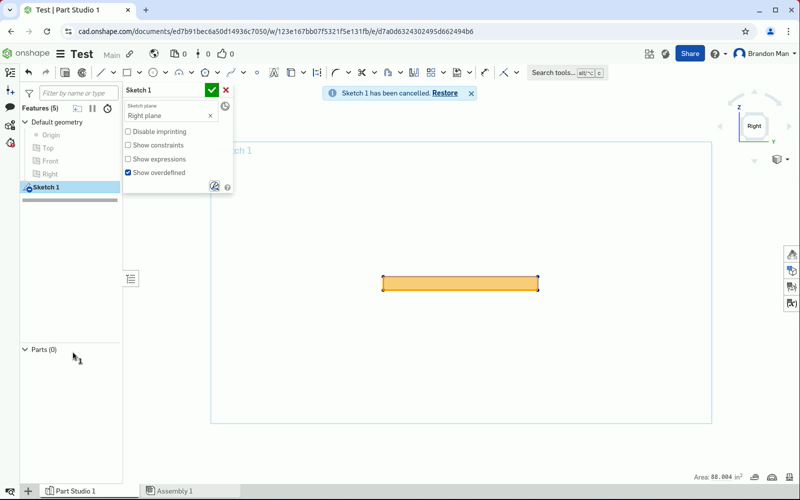
key(shift+y)
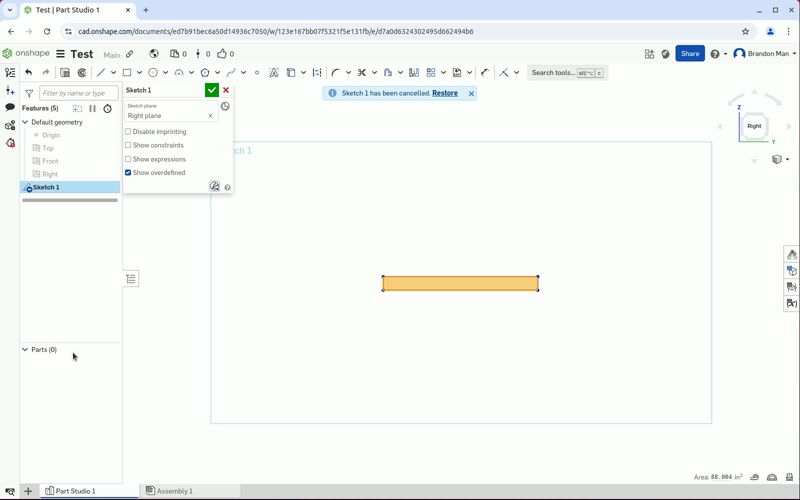
key(shift+e)
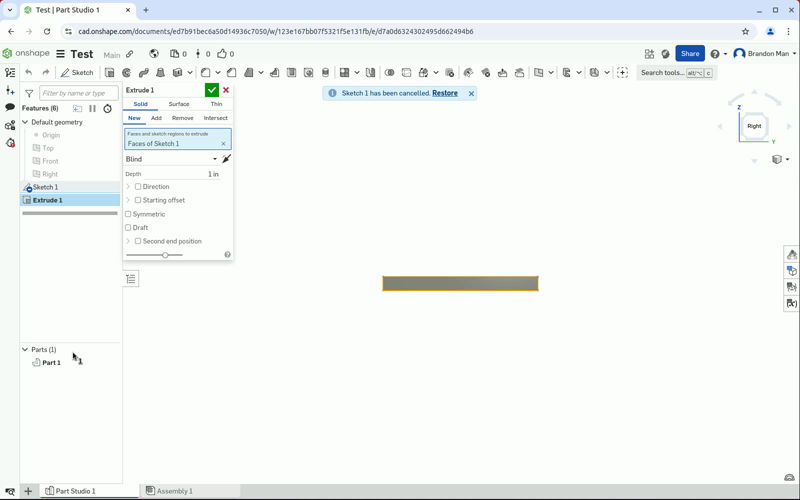
mouse_move(143, 106)
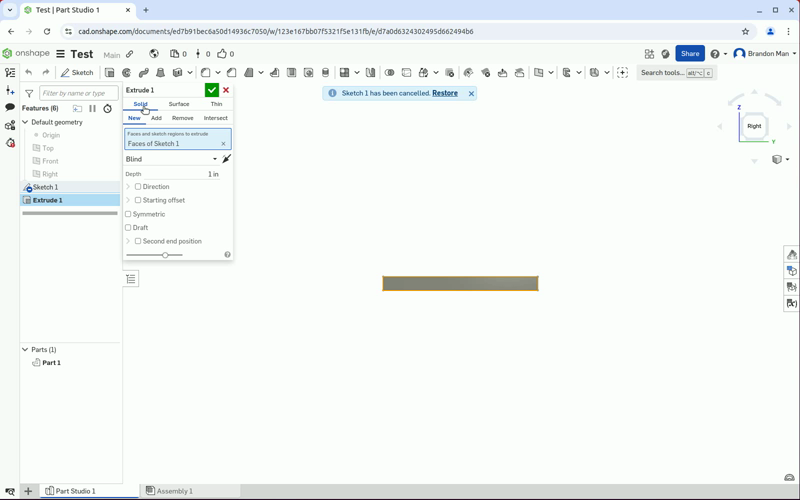
click(143, 106)
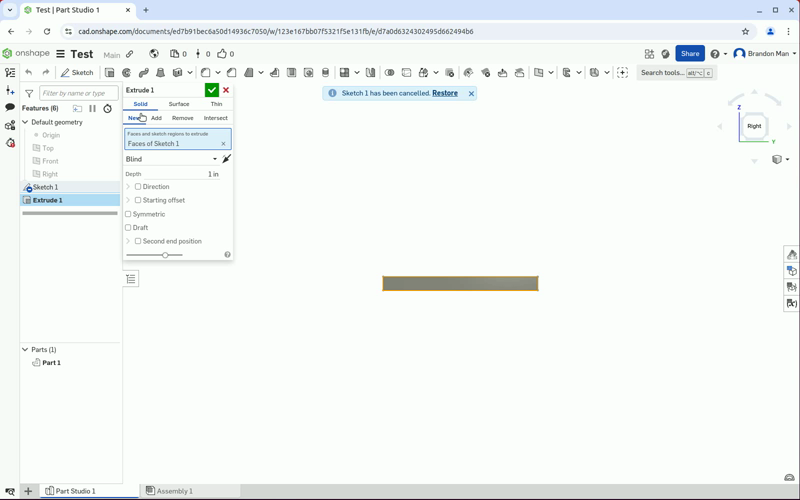
mouse_move(137, 120)
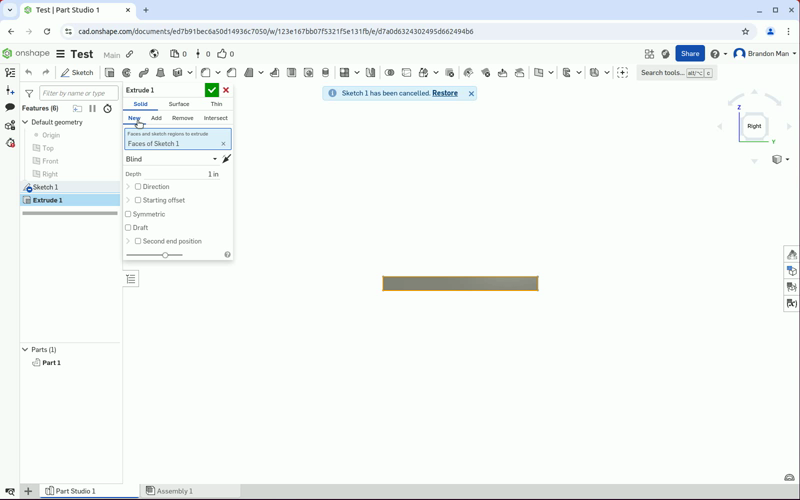
click(137, 120)
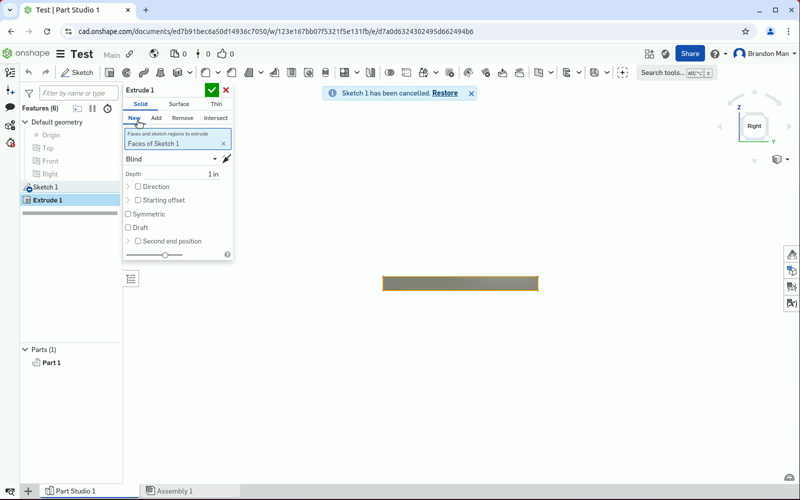
key(tab, 4)
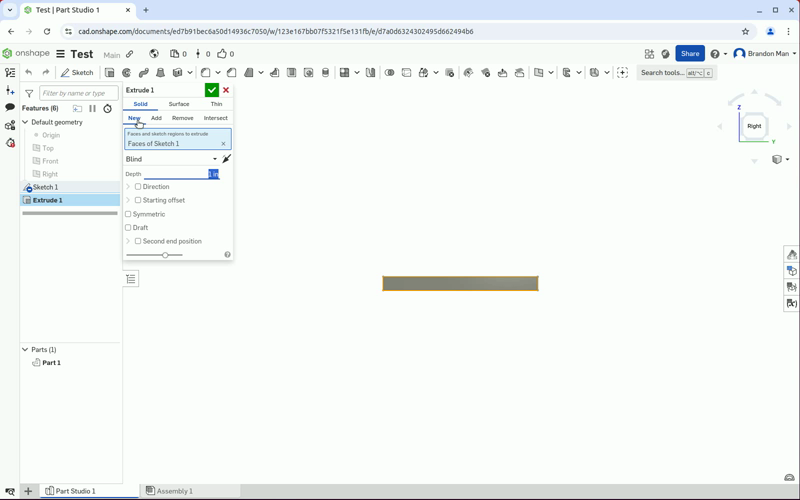
text(22.386)
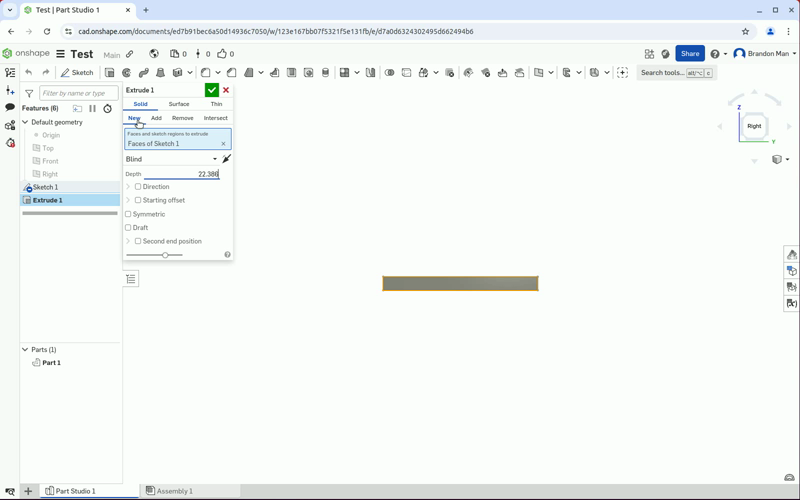
key(enter)
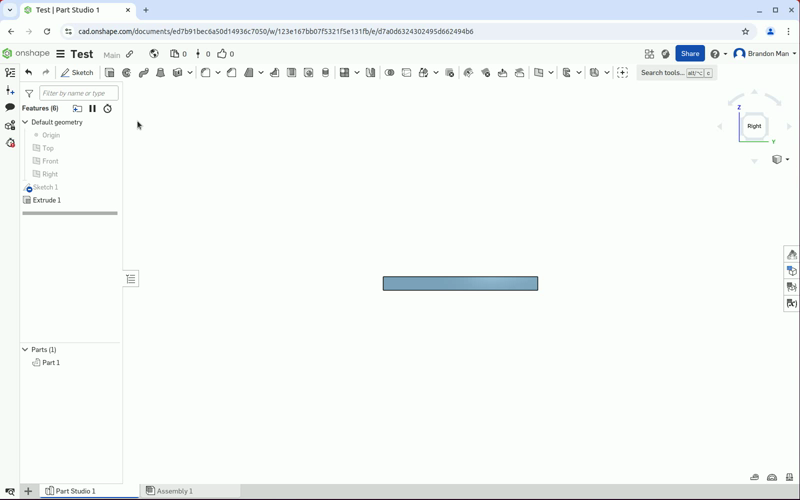
key(shift+h)
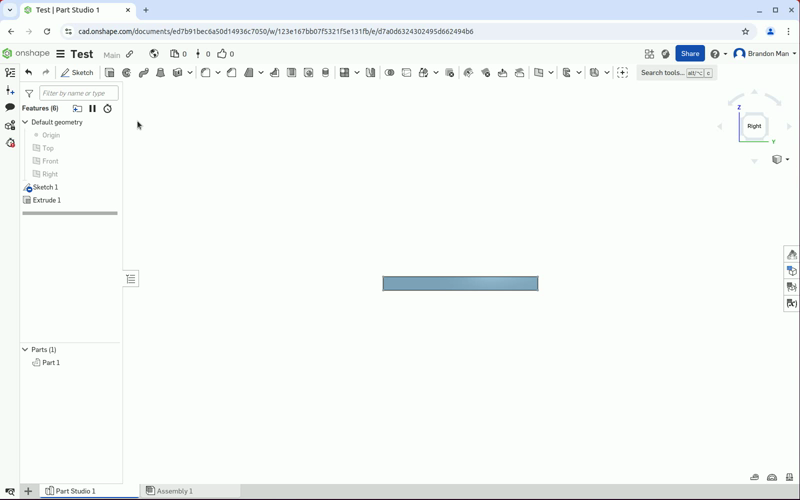
key(shift+h)
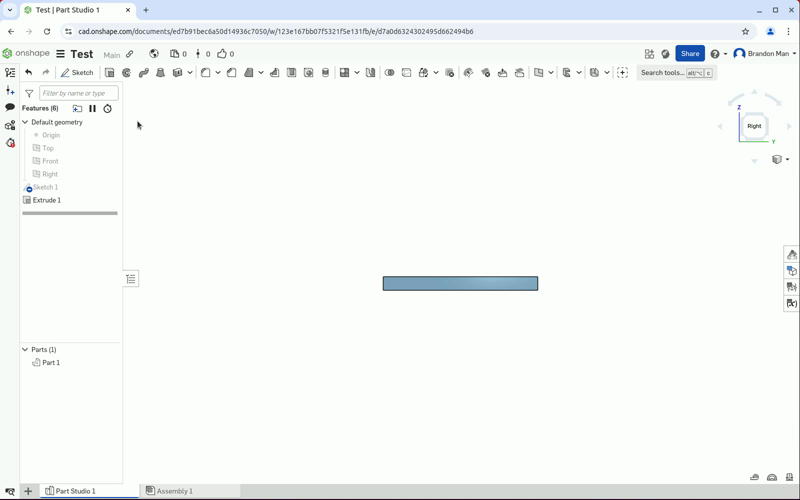
mouse_move(73, 189)
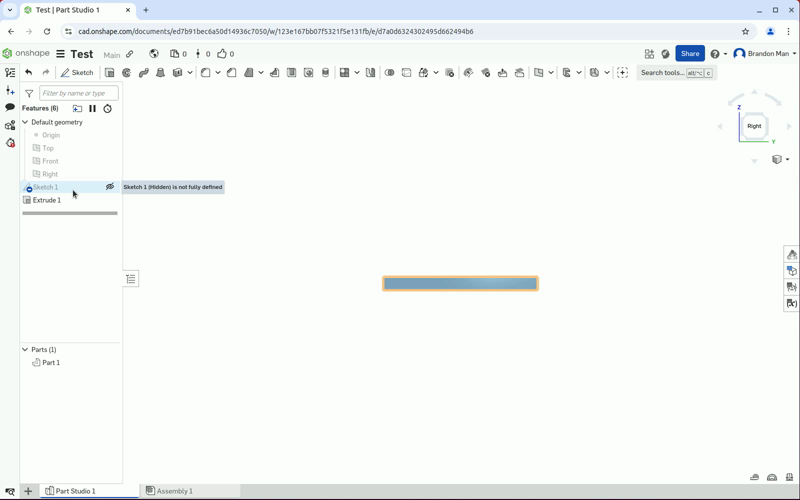
click(73, 189)
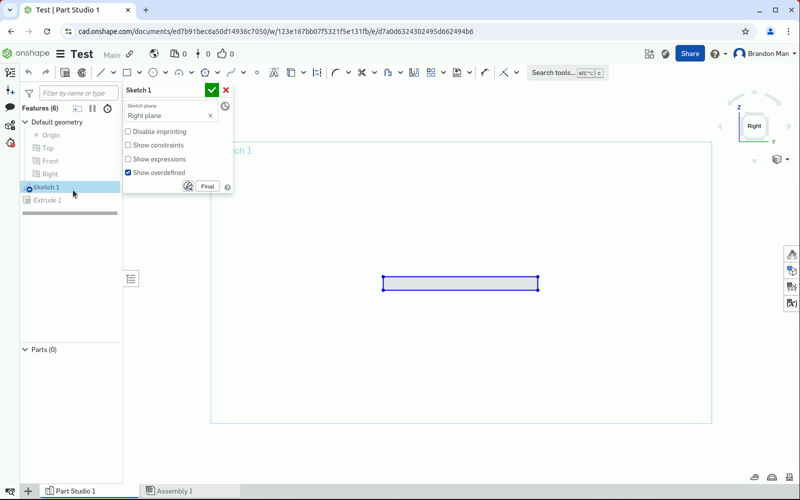
mouse_move(229, 92)
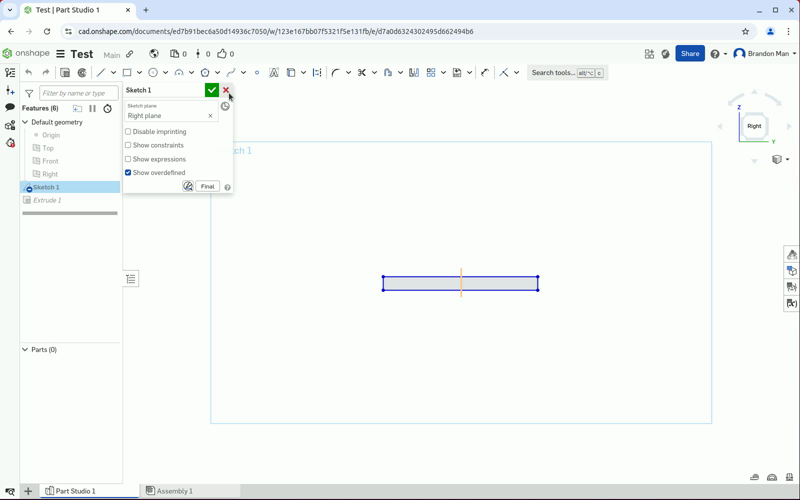
click(229, 92)
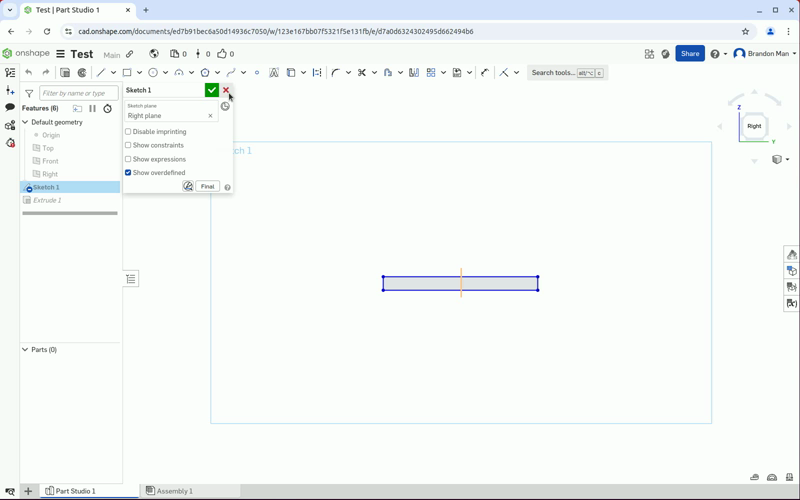
key(shift+s)
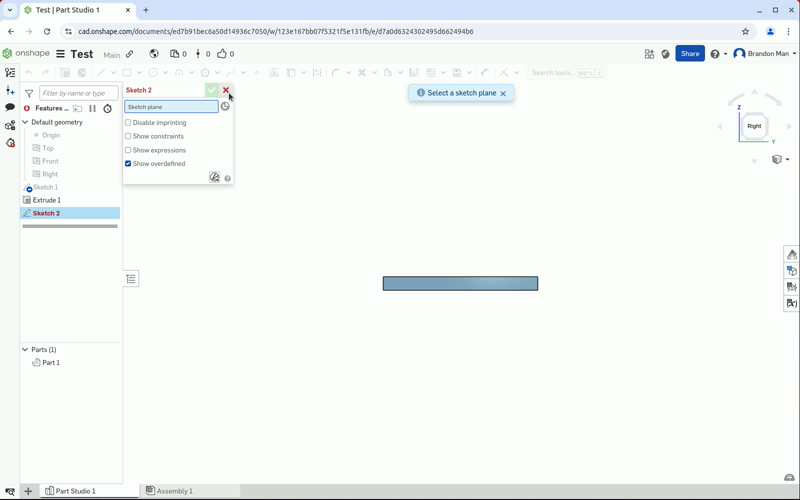
mouse_move(73, 176)
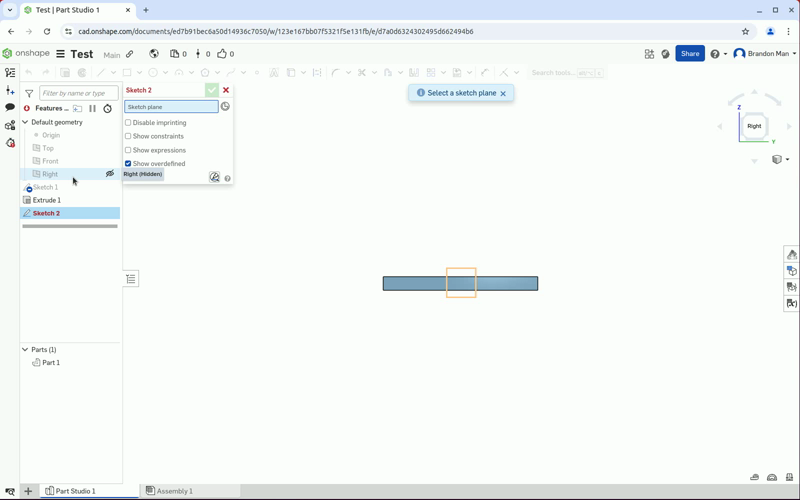
click(73, 176)
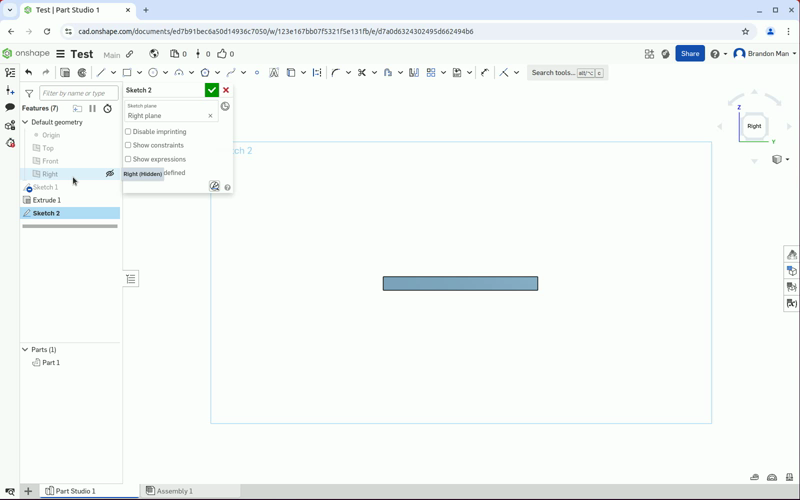
mouse_move(73, 352)
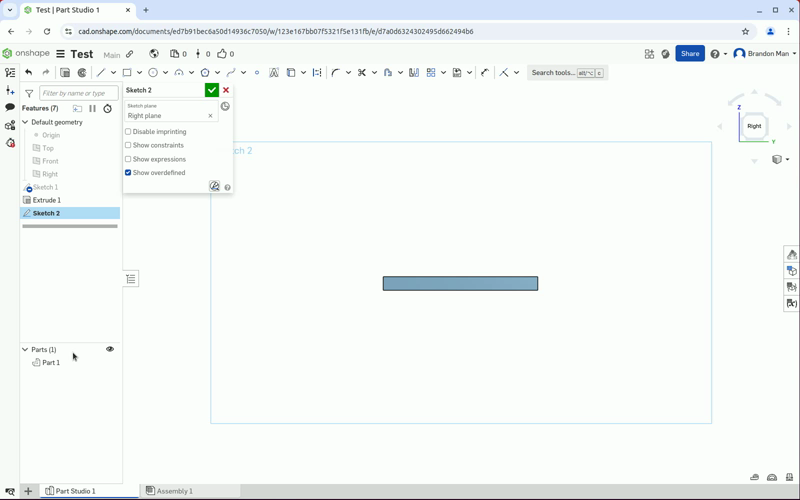
key(y)
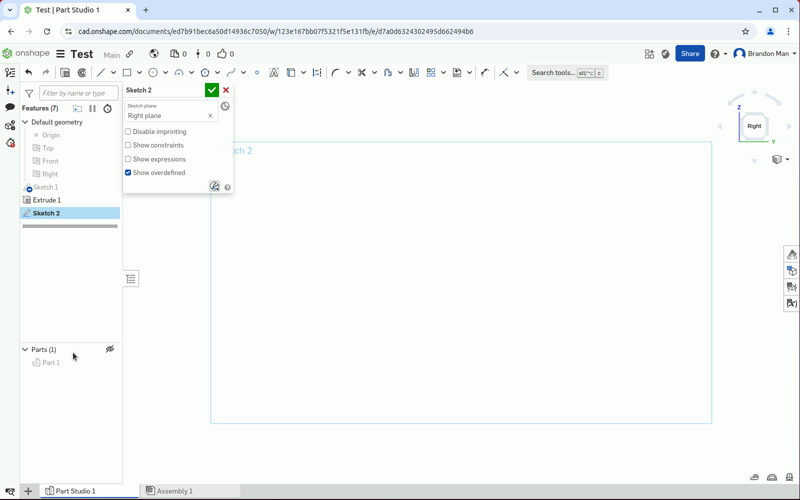
key(l)
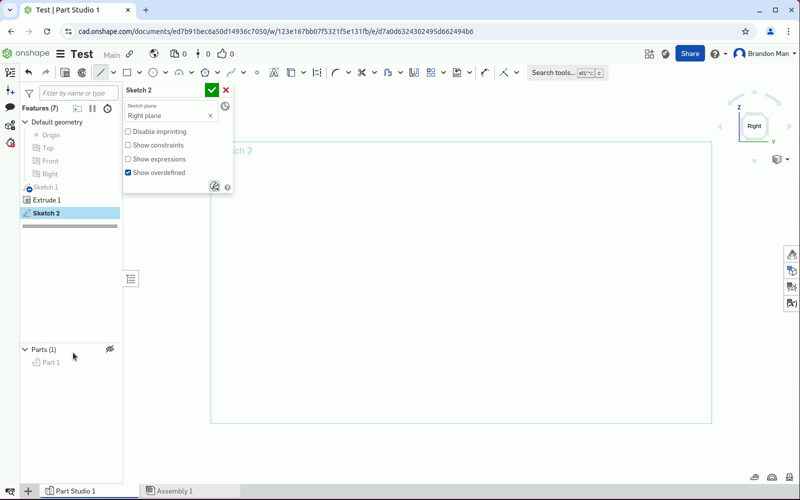
key_down(shift)
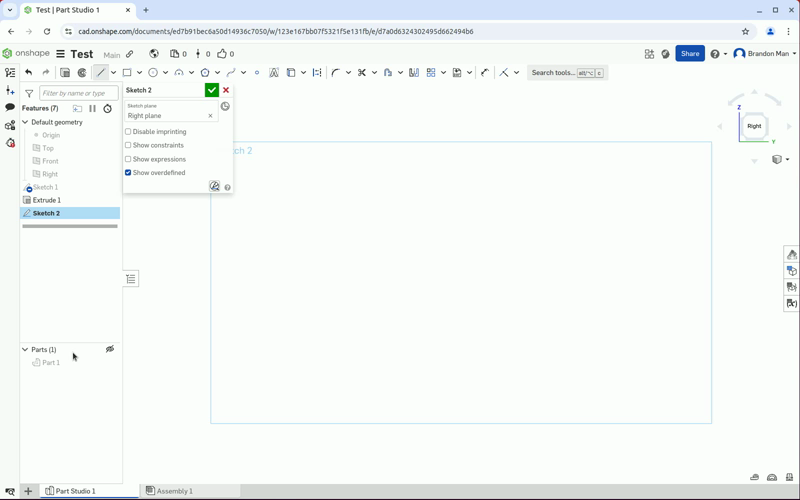
mouse_move(383, 275)
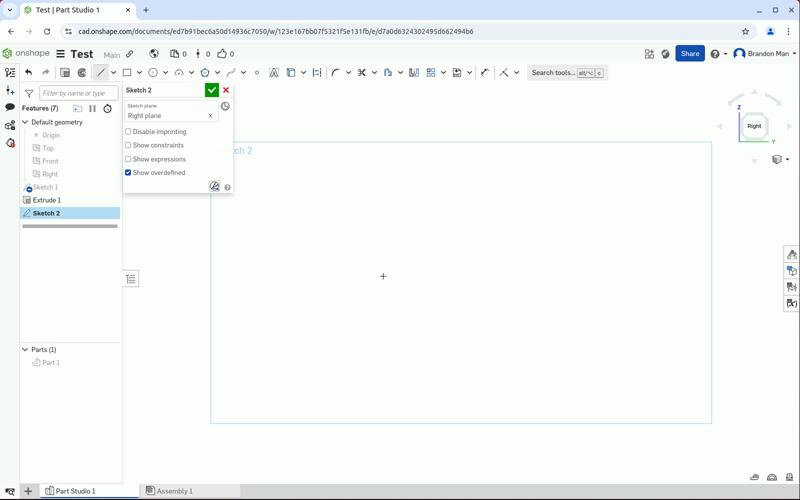
click(383, 275)
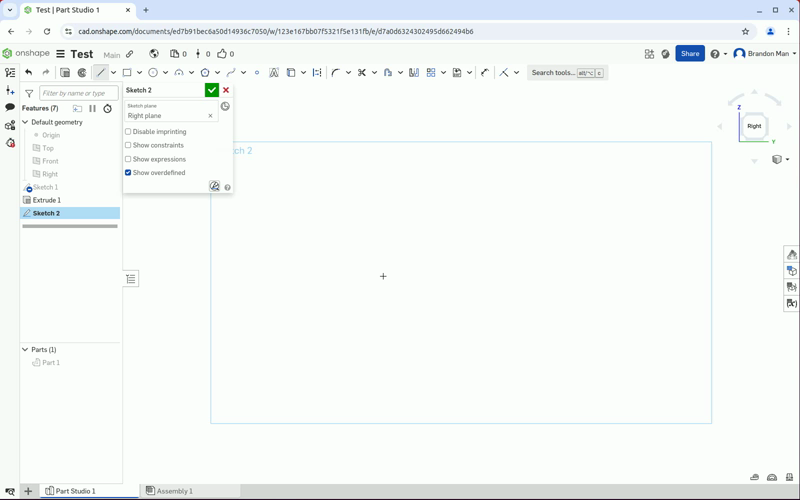
key_up(shift)
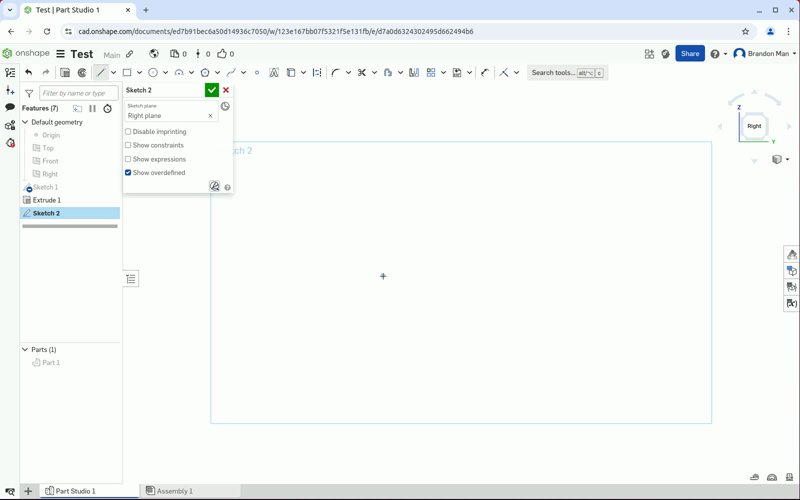
key_down(shift)
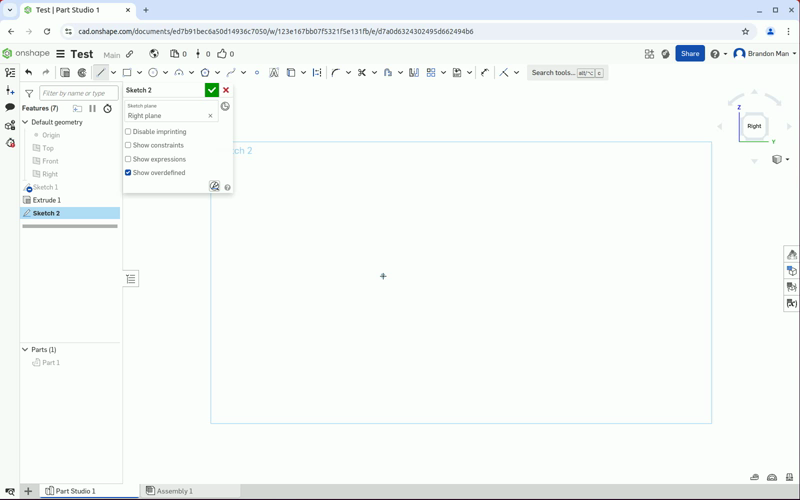
mouse_move(537, 276)
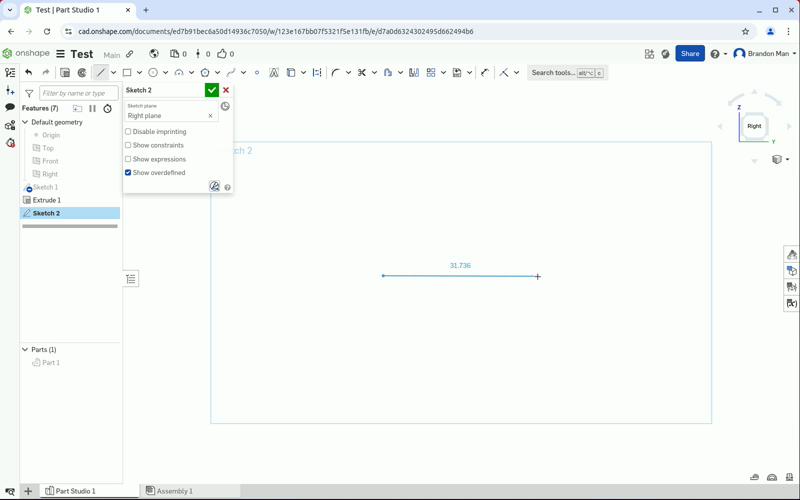
click(537, 276)
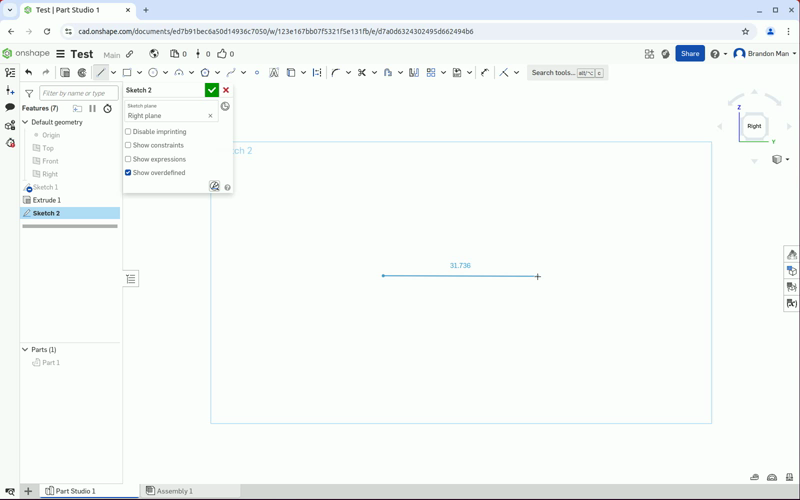
key_up(shift)
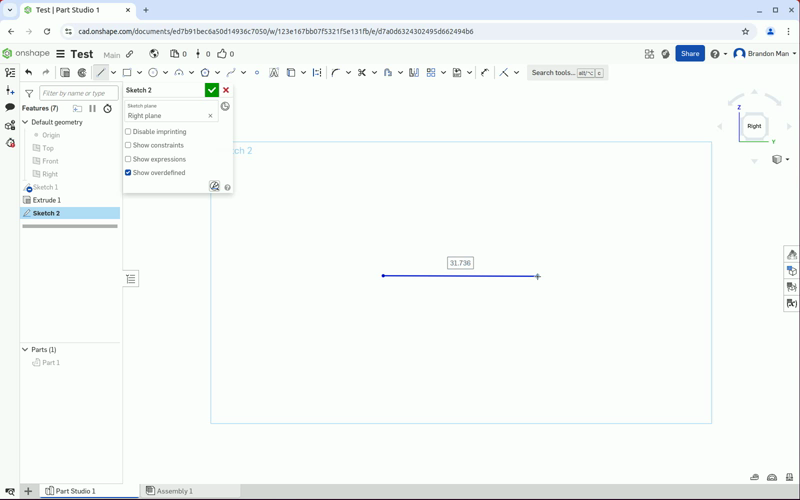
key_down(shift)
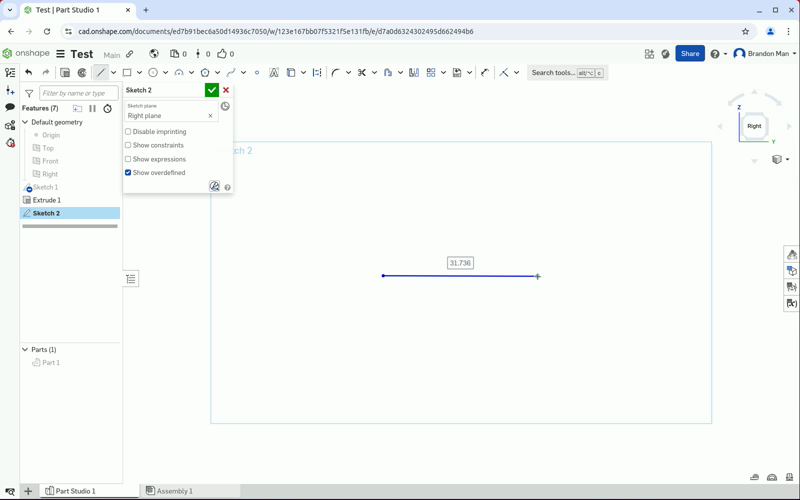
mouse_move(451, 170)
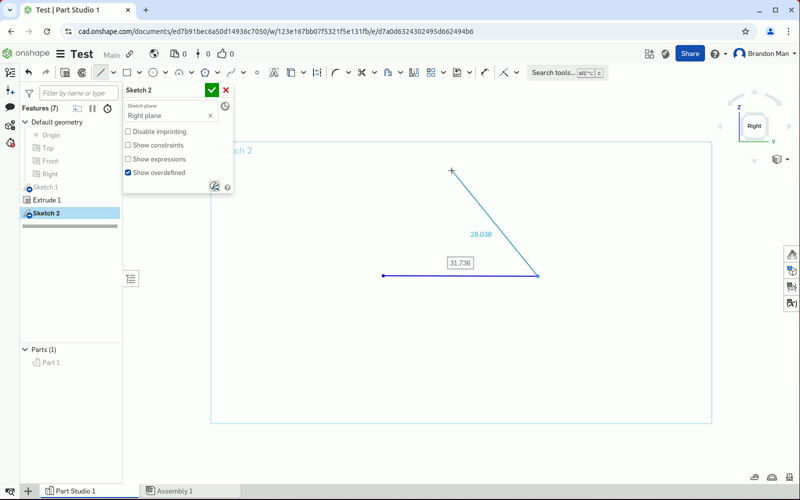
click(451, 170)
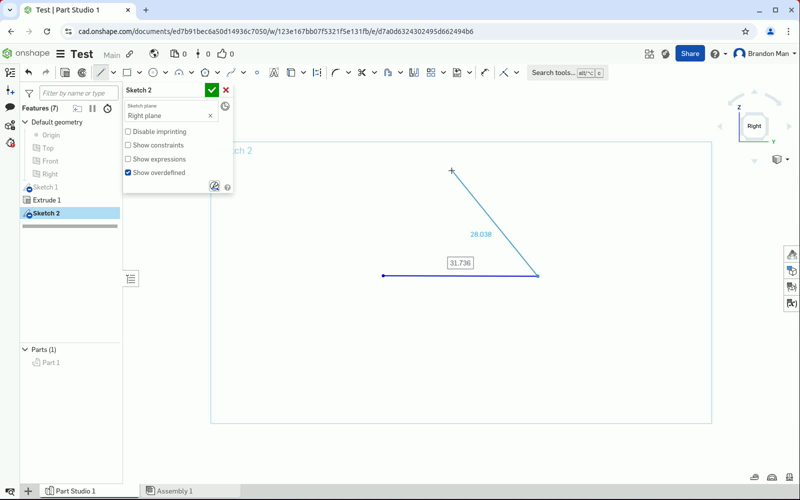
key_up(shift)
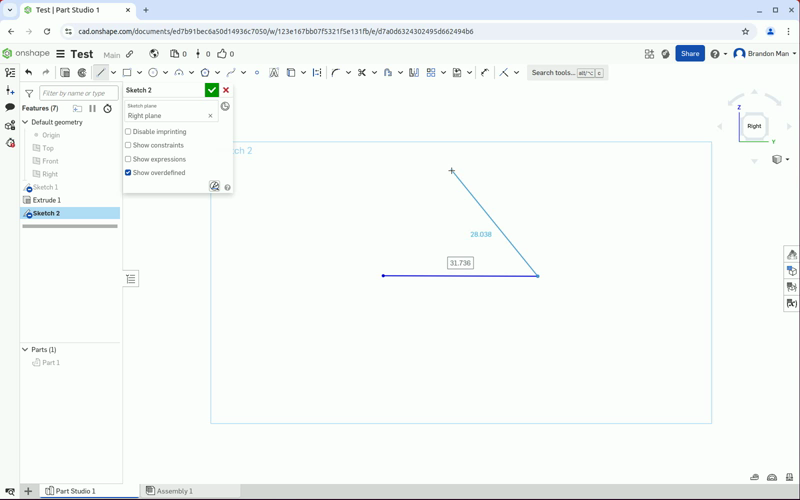
key_down(shift)
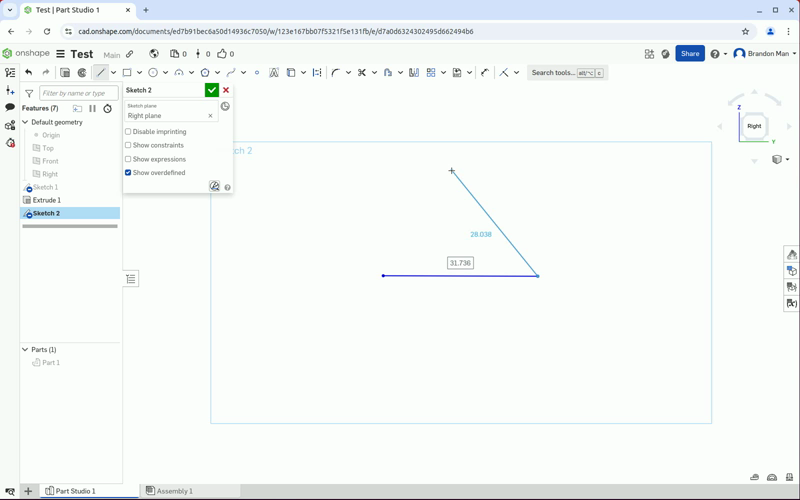
mouse_move(383, 275)
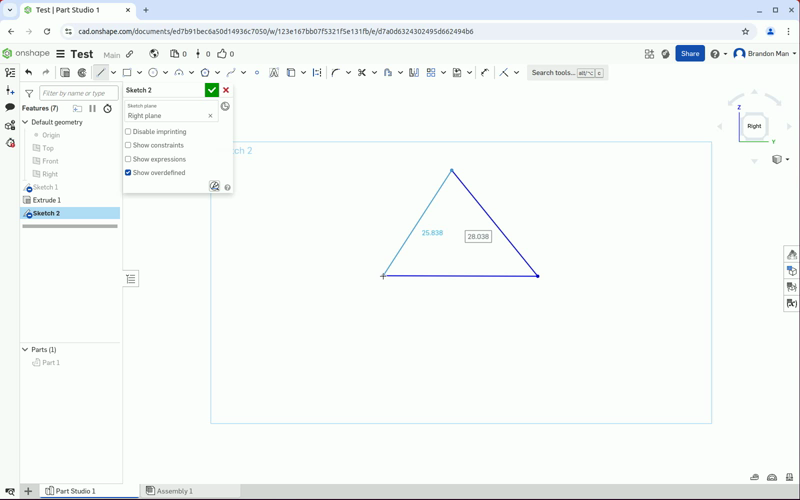
key_up(shift)
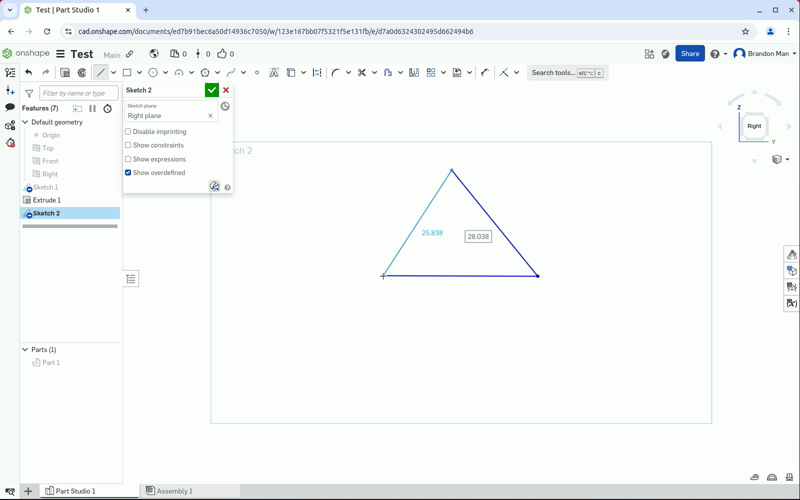
click(383, 275)
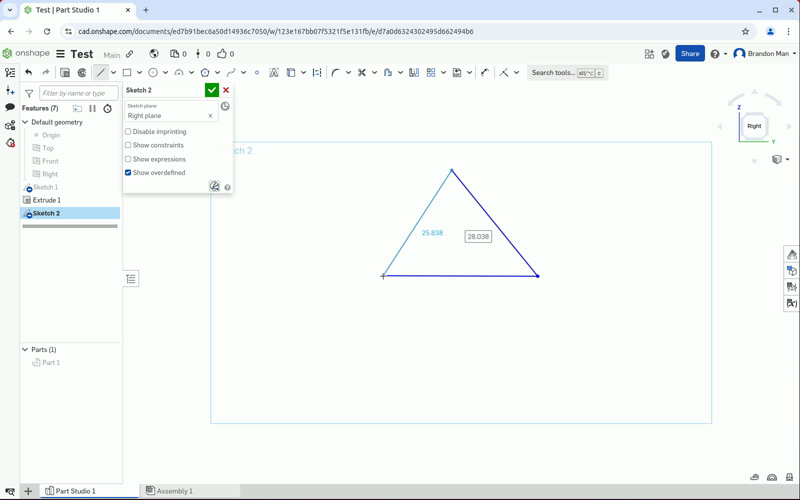
key(esc)
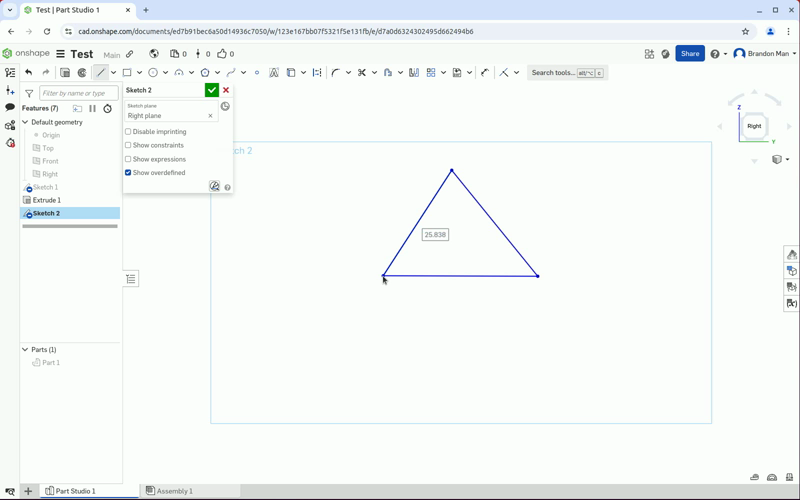
mouse_move(422, 243)
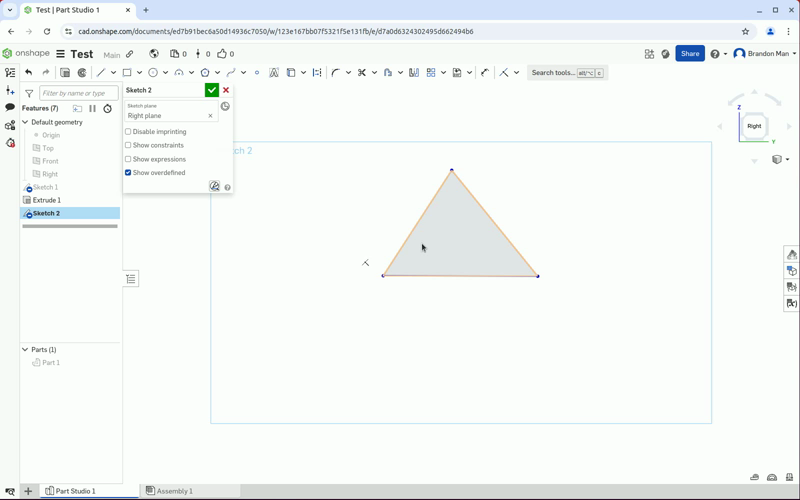
click(422, 243)
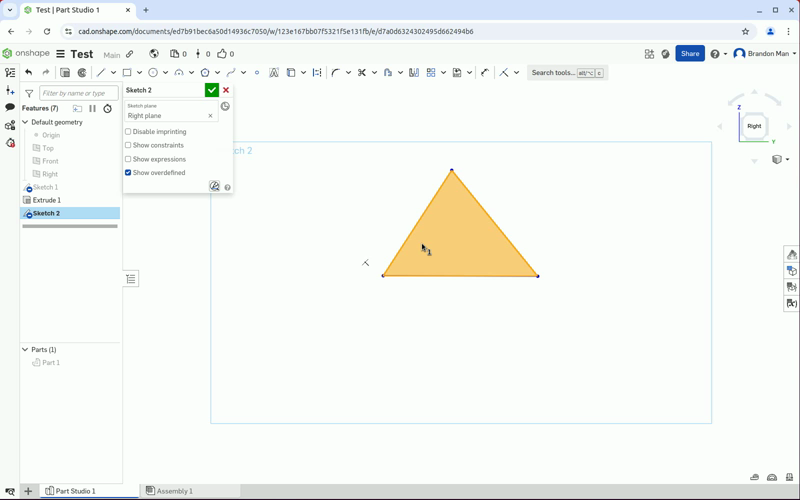
mouse_move(73, 352)
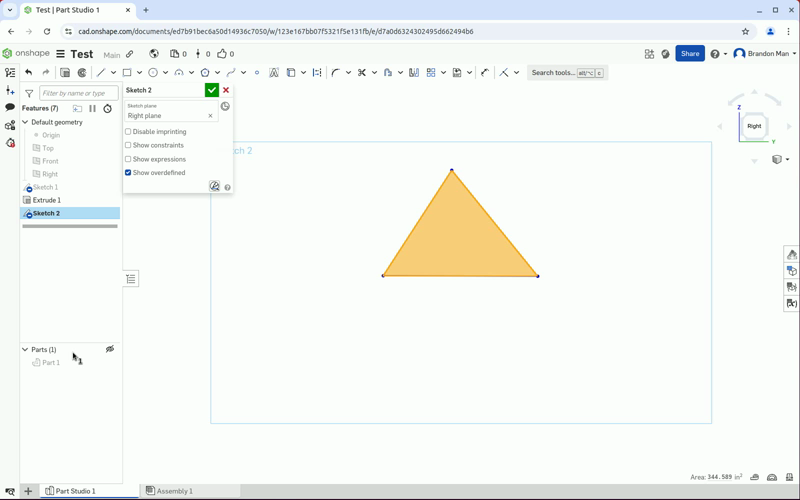
key(shift+y)
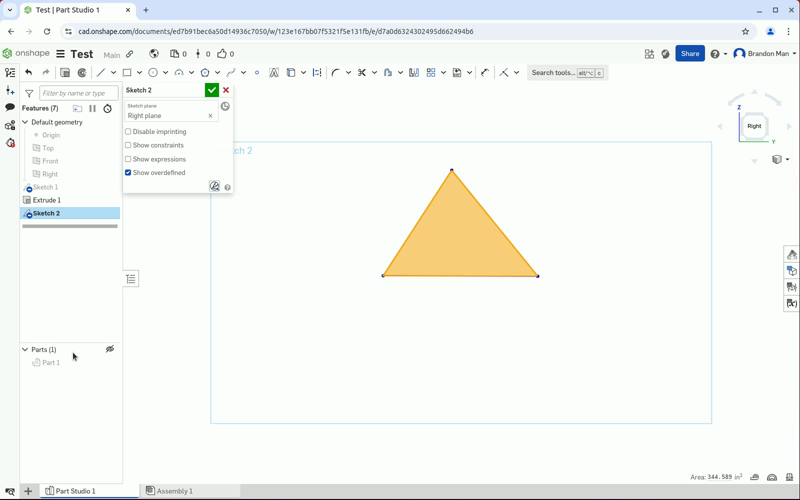
key(shift+e)
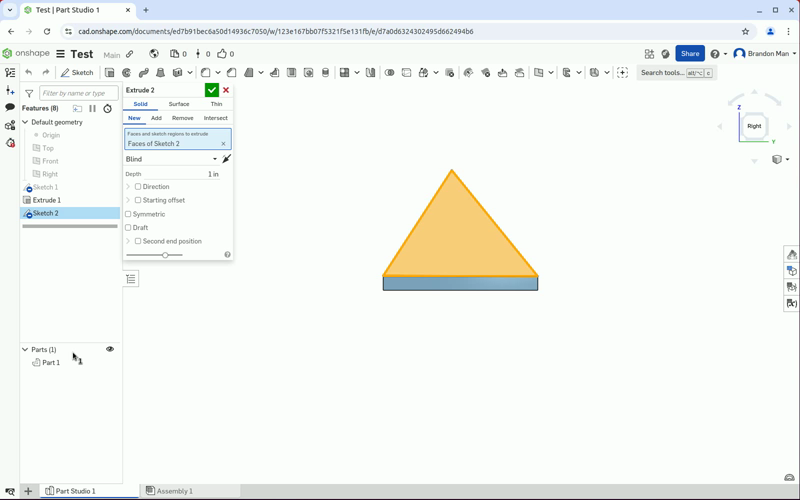
mouse_move(143, 106)
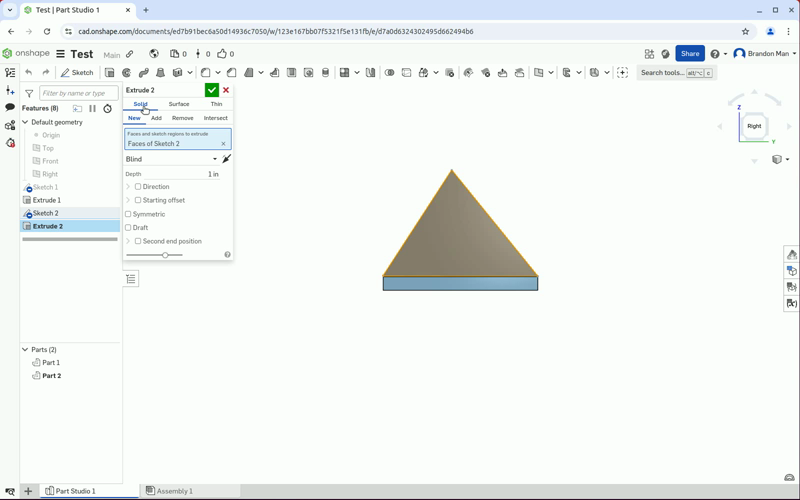
click(143, 106)
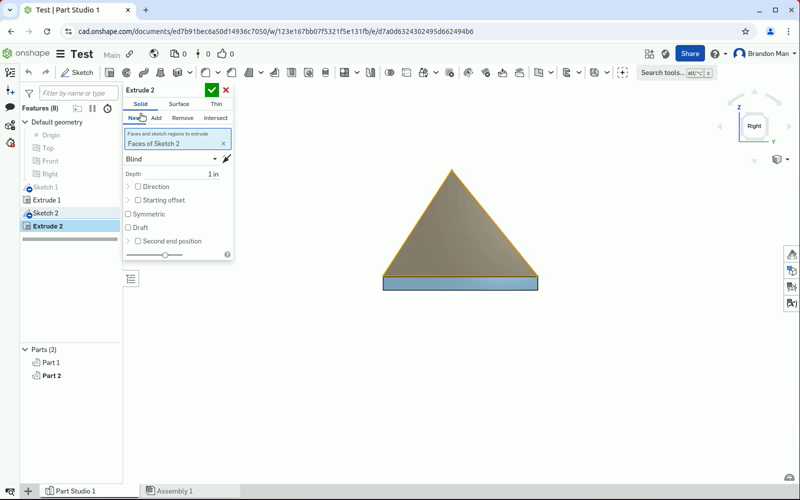
mouse_move(137, 120)
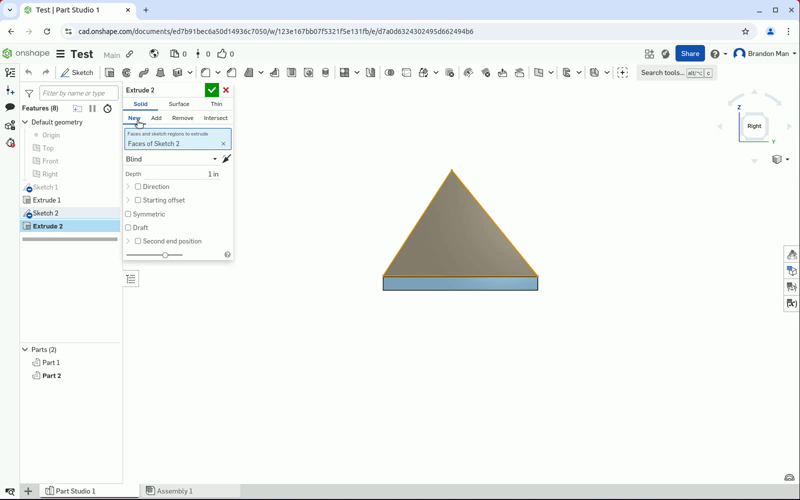
click(137, 120)
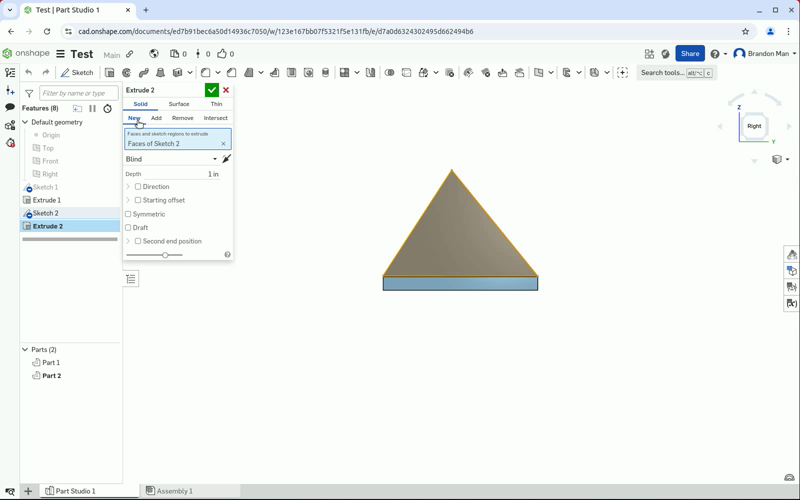
key(tab, 4)
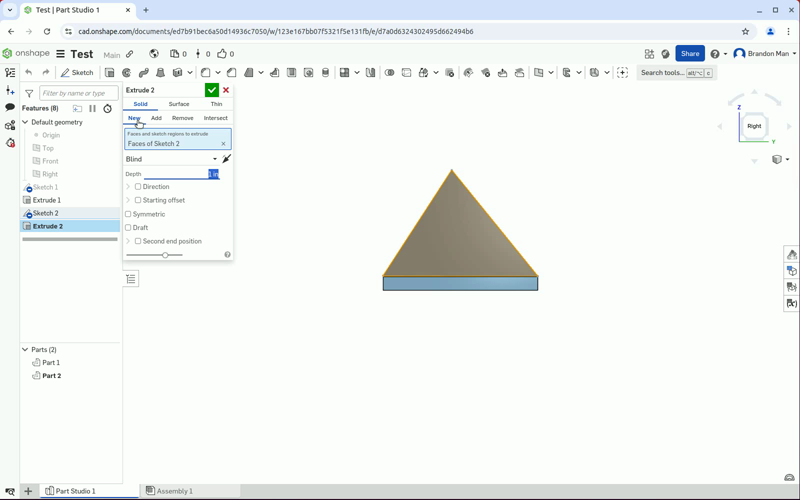
text(22.386)
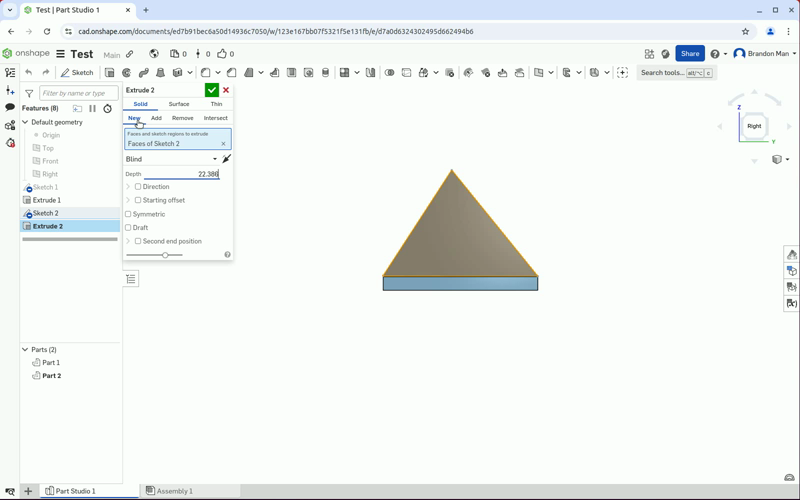
key(enter)
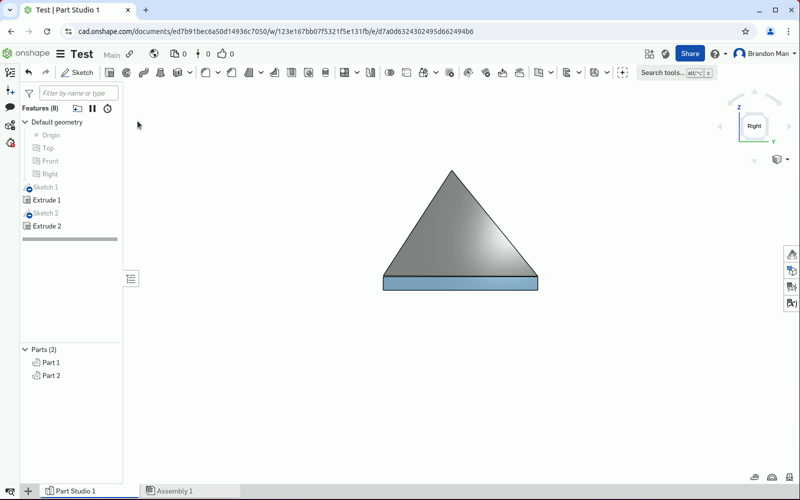
key(shift+h)
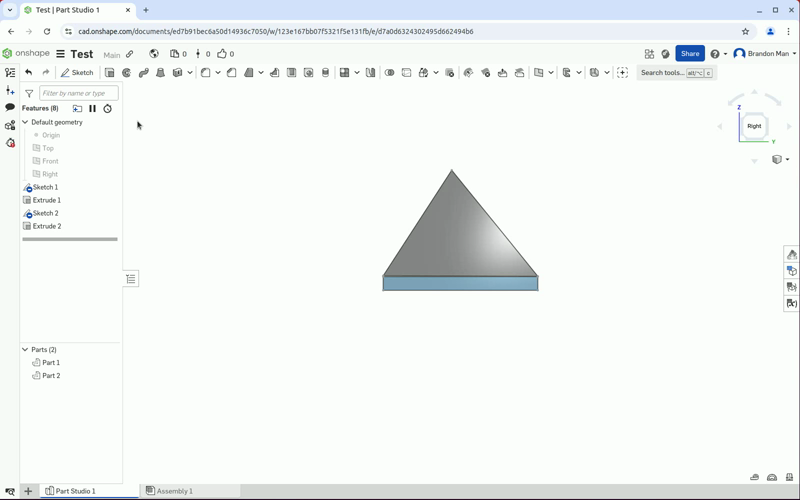
key(shift+h)
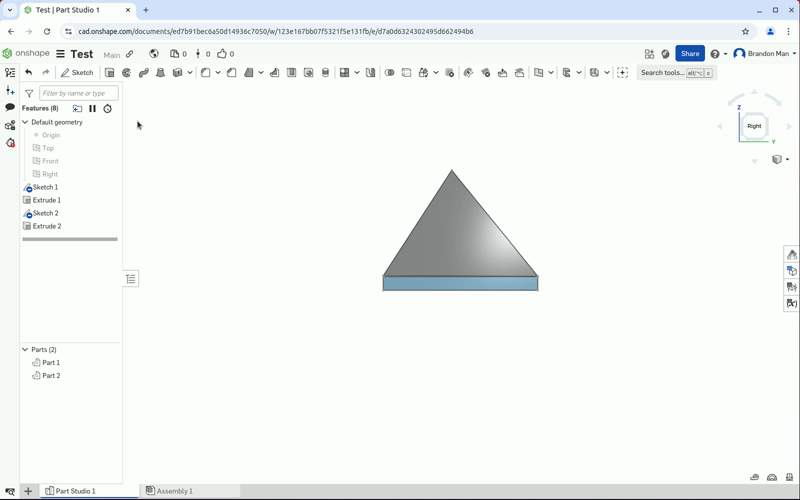
key(shift+7)
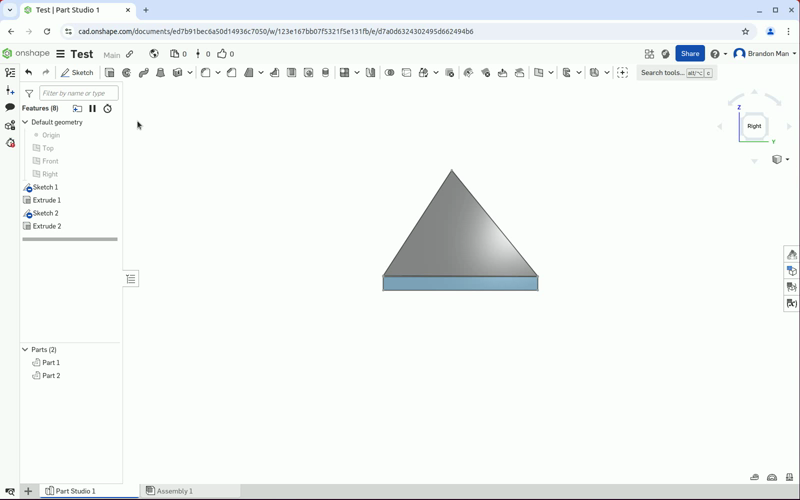
key(right, 2)
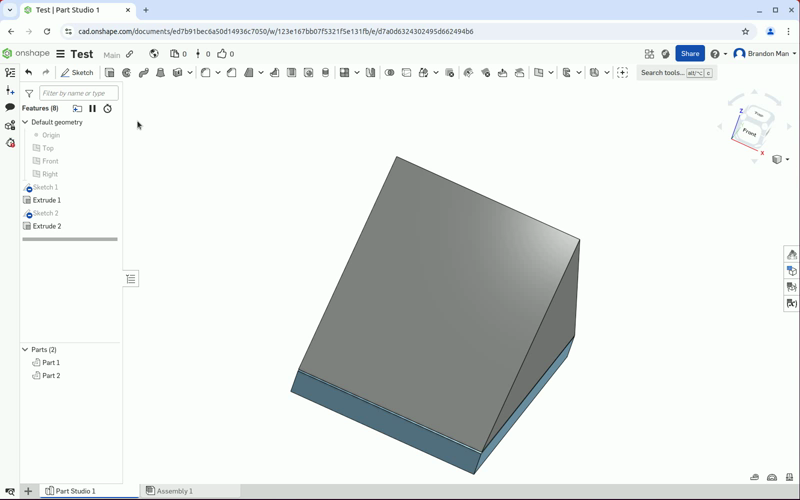
key(down, 2)
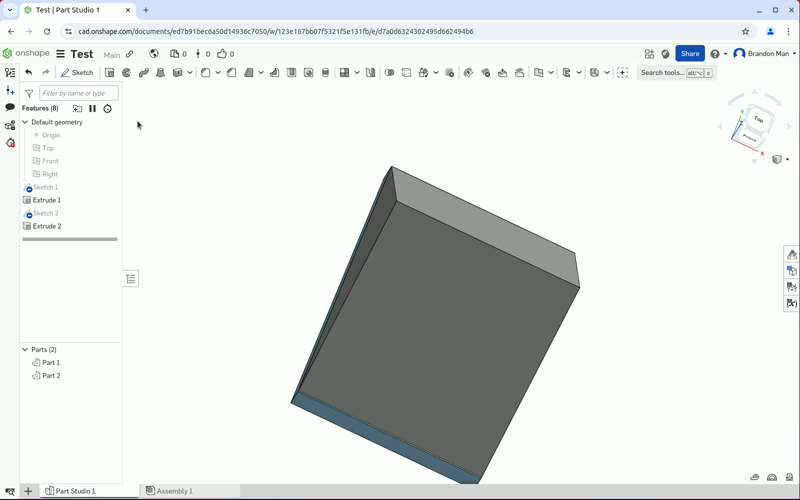
key(up, 2)
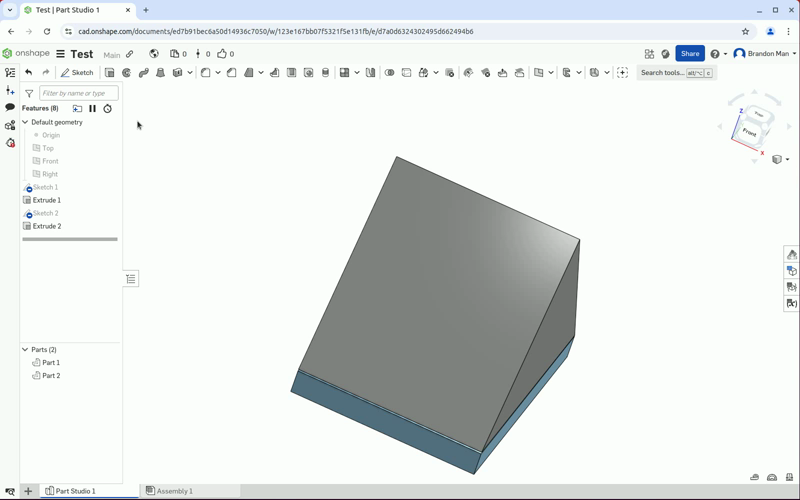
key(left, 2)
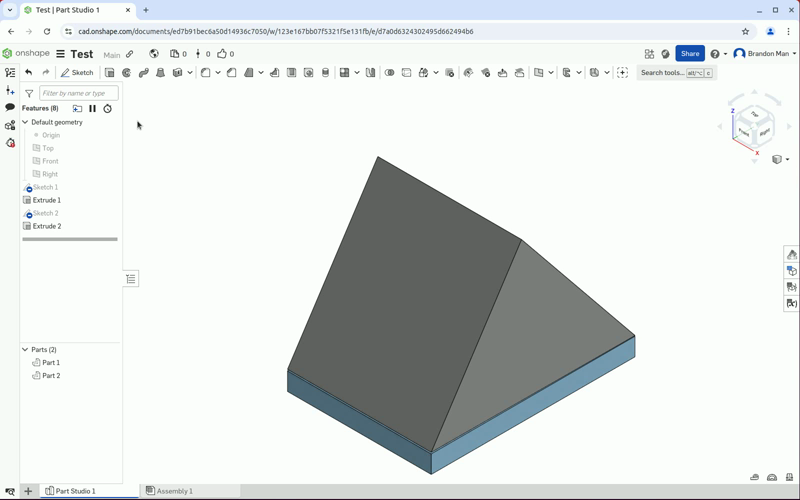
mouse_move(73, 189)
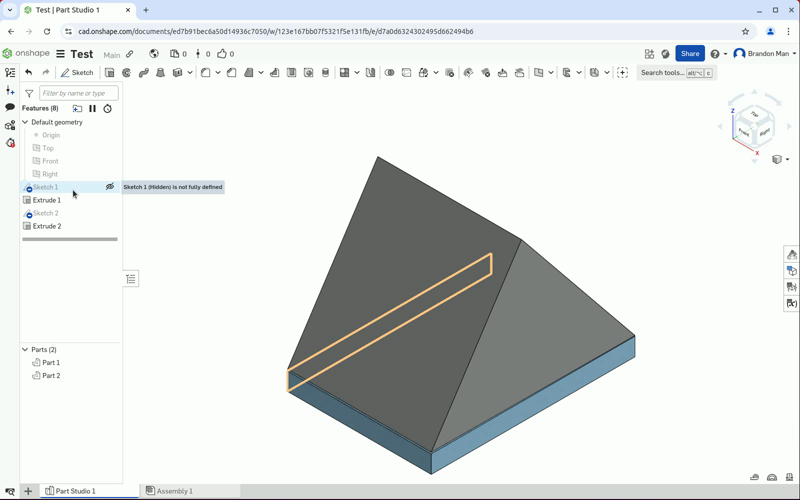
click(73, 189)